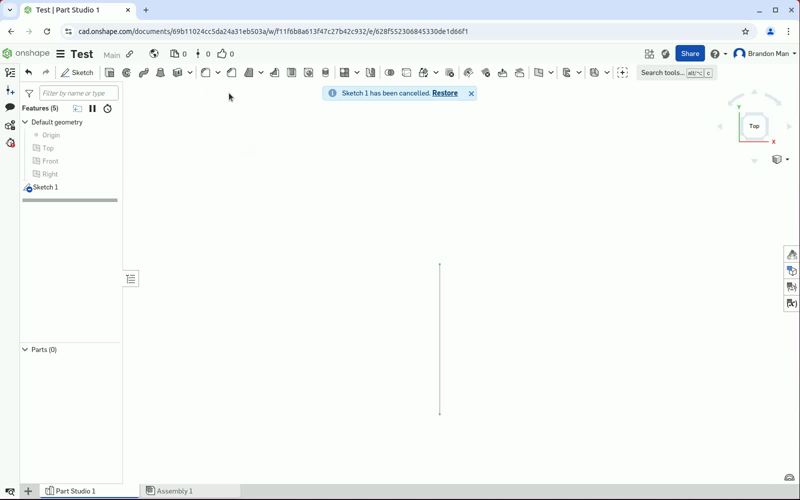
key(shift+h)
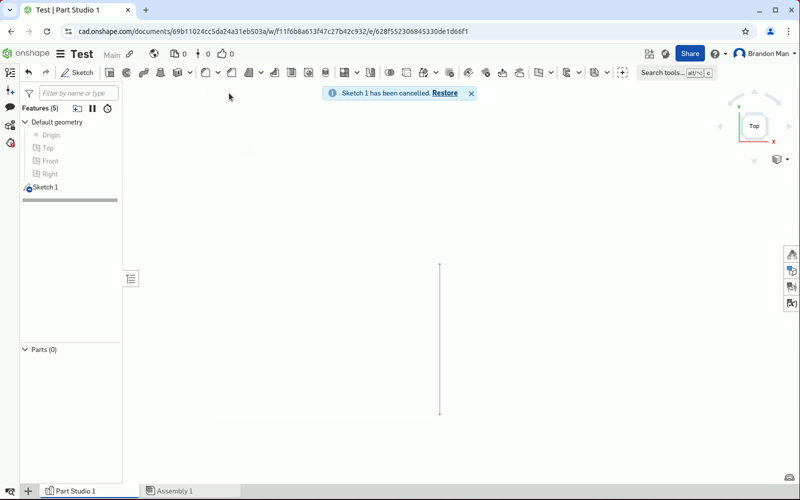
key(shift+s)
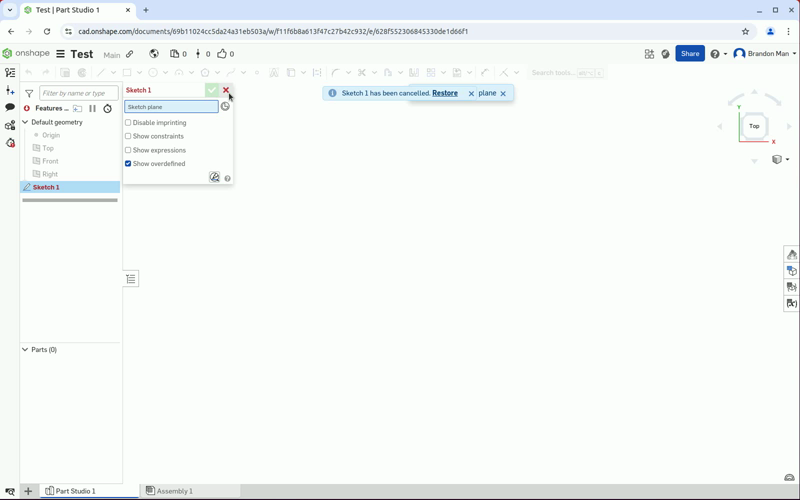
mouse_move(73, 150)
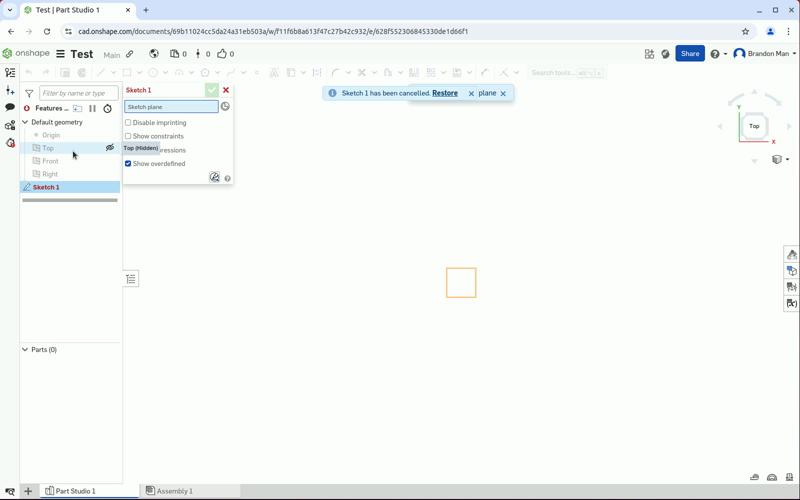
click(73, 150)
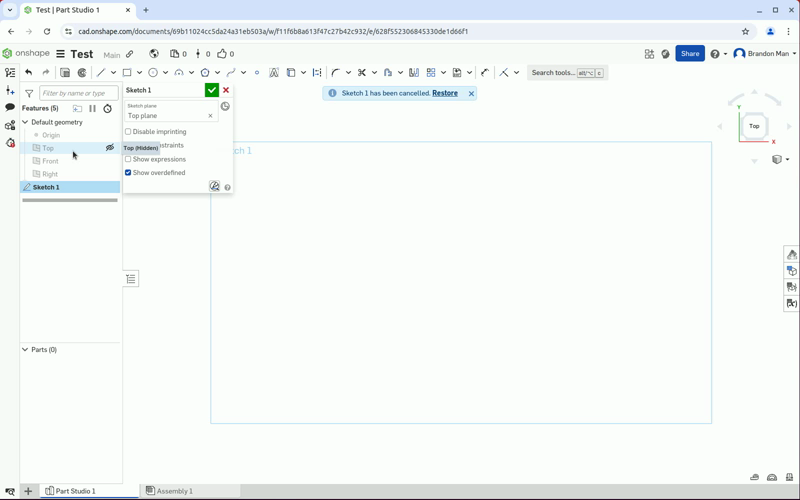
mouse_move(73, 352)
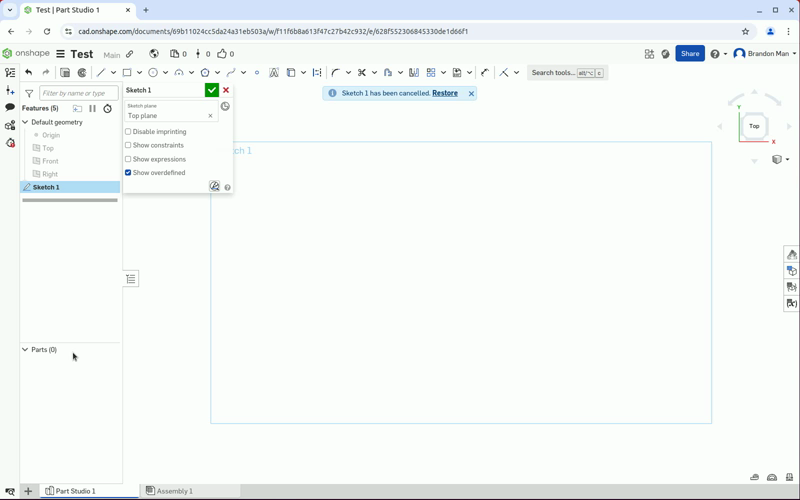
key(y)
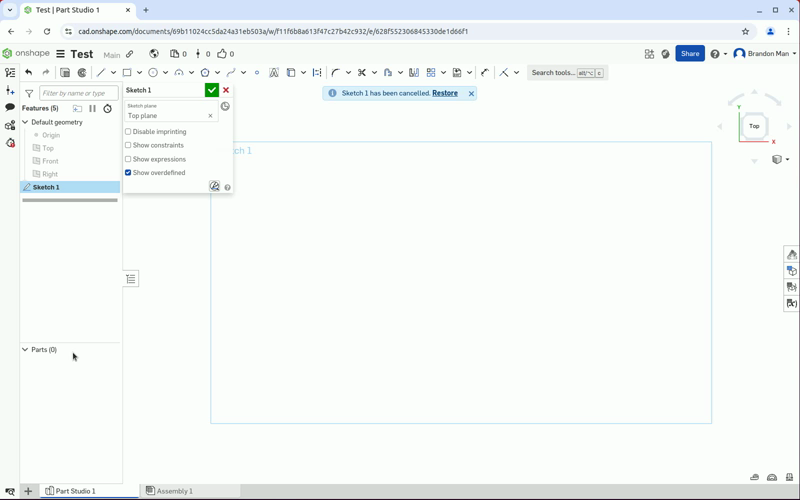
key(c)
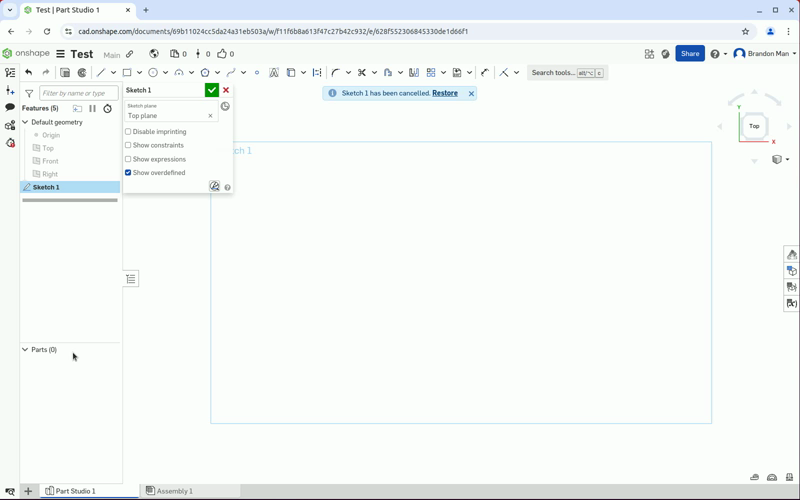
key_down(shift)
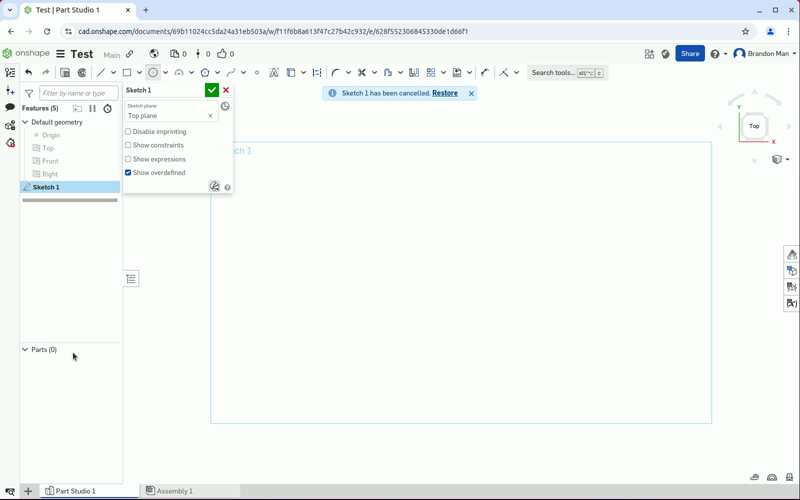
mouse_move(461, 282)
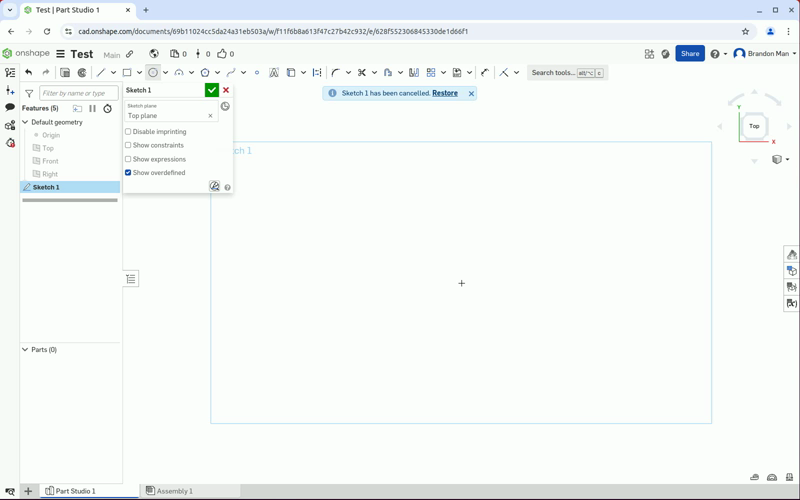
click(461, 282)
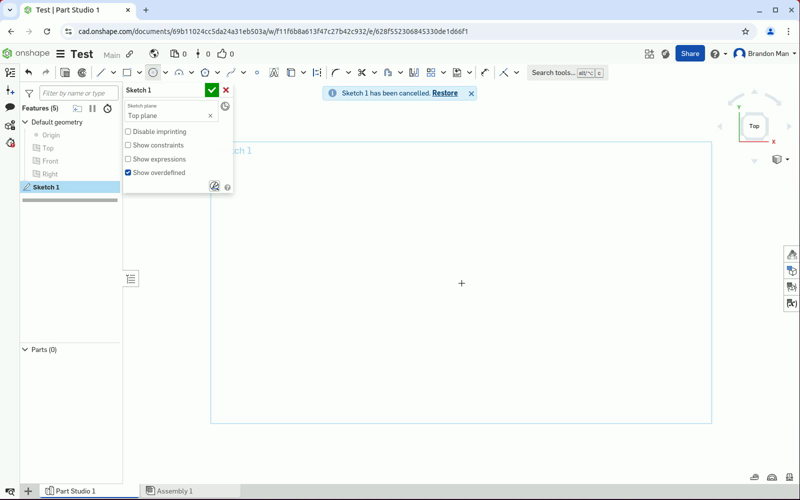
key_up(shift)
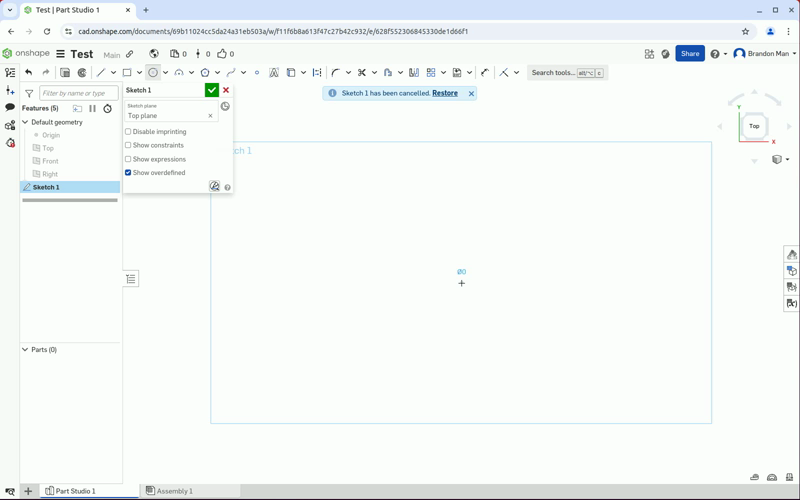
mouse_move(499, 282)
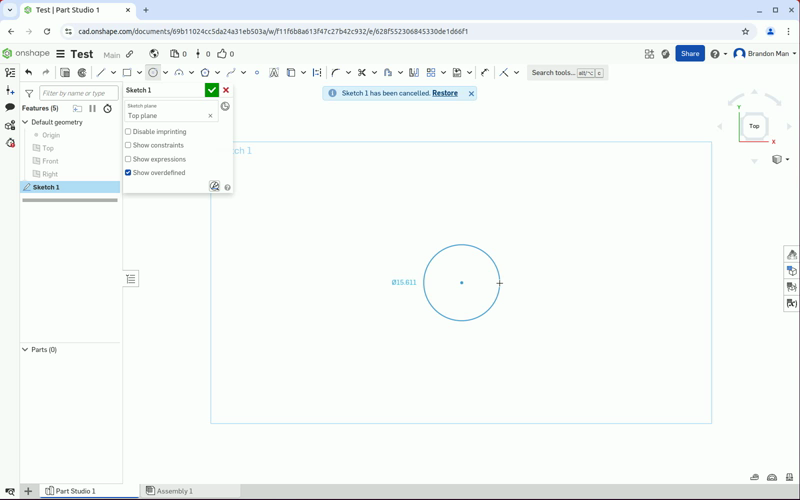
click(499, 282)
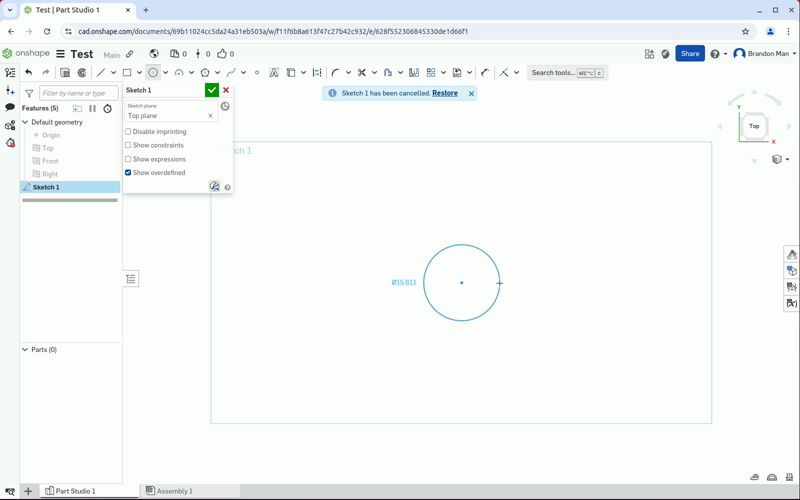
key(esc)
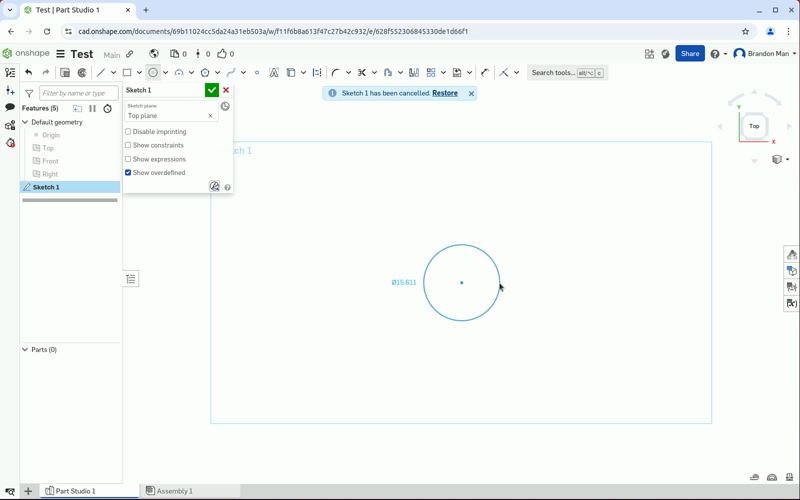
key(c)
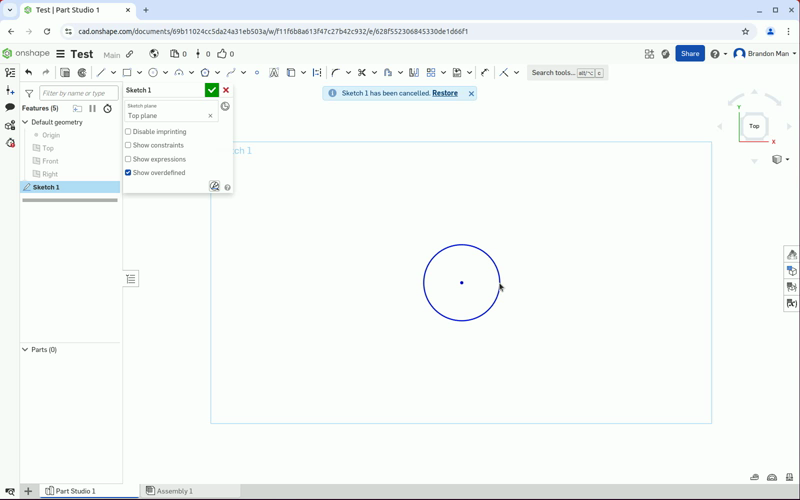
key_down(shift)
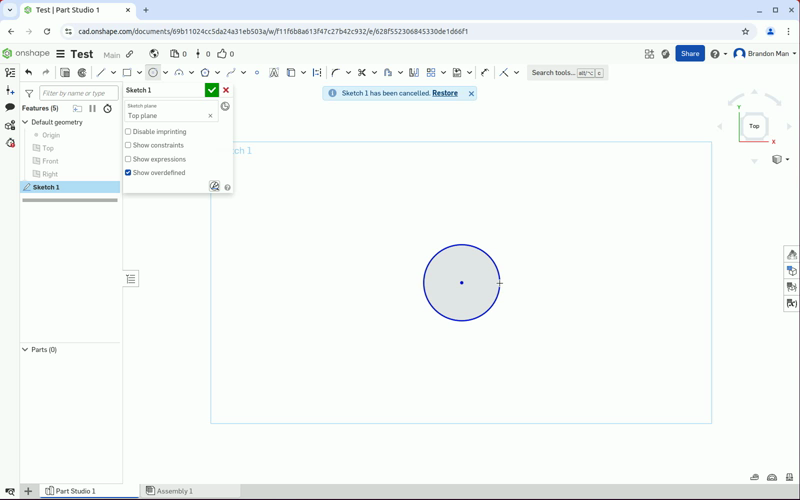
mouse_move(461, 282)
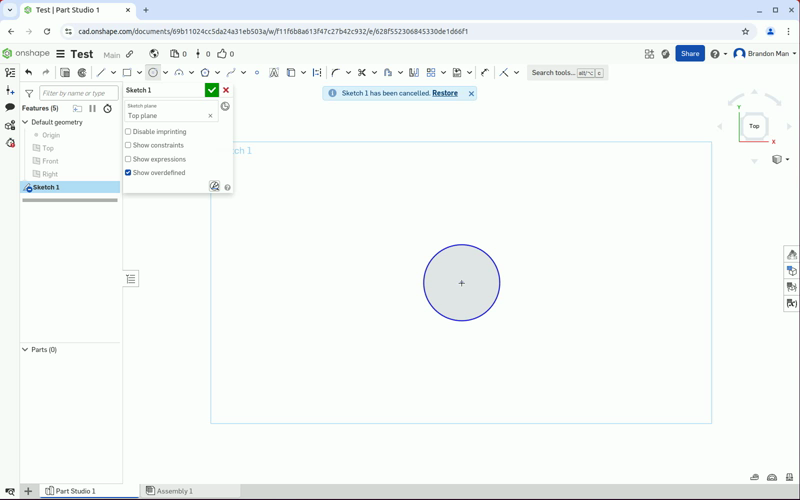
click(461, 282)
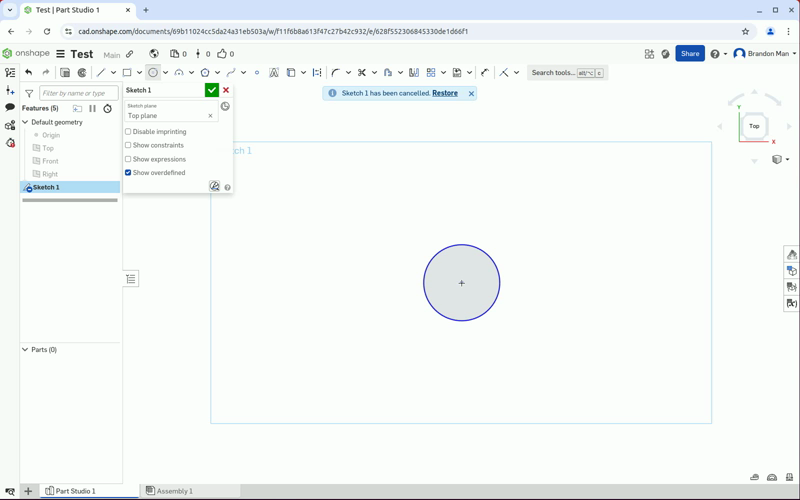
key_up(shift)
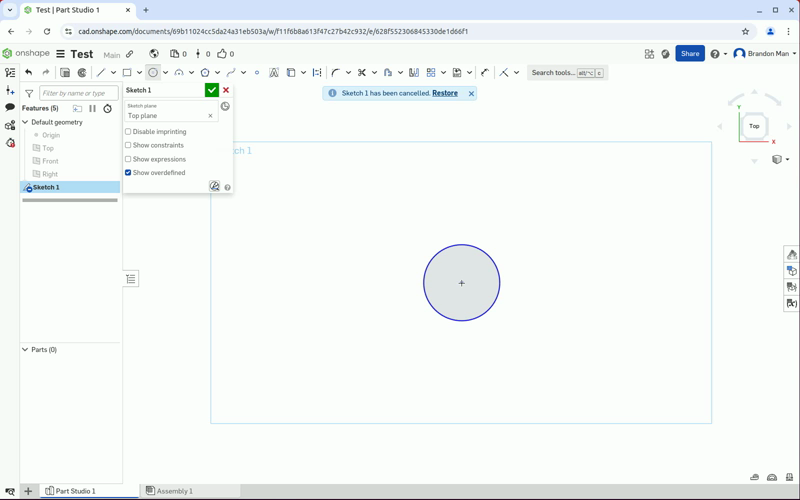
mouse_move(490, 282)
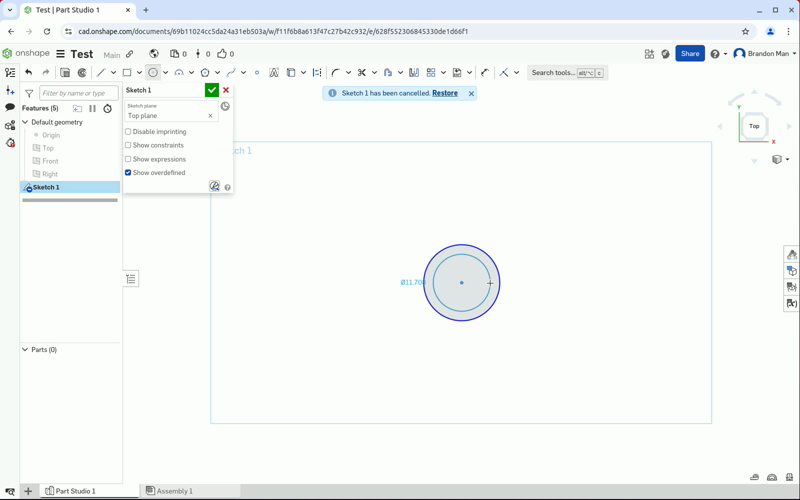
click(490, 282)
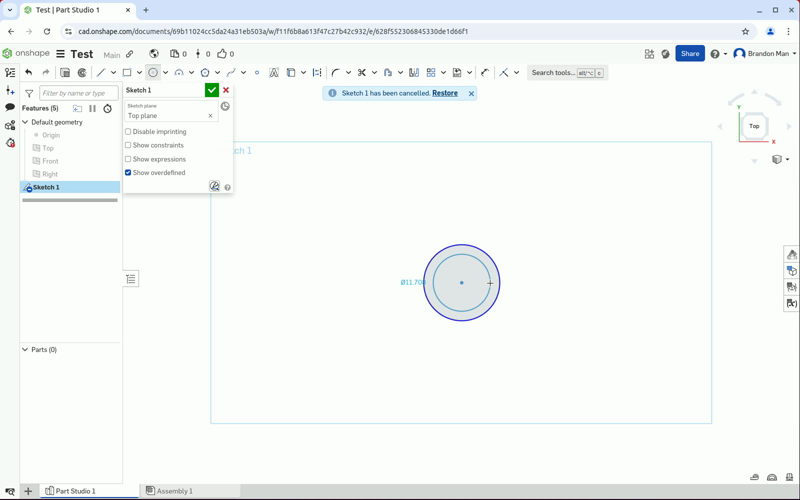
key(esc)
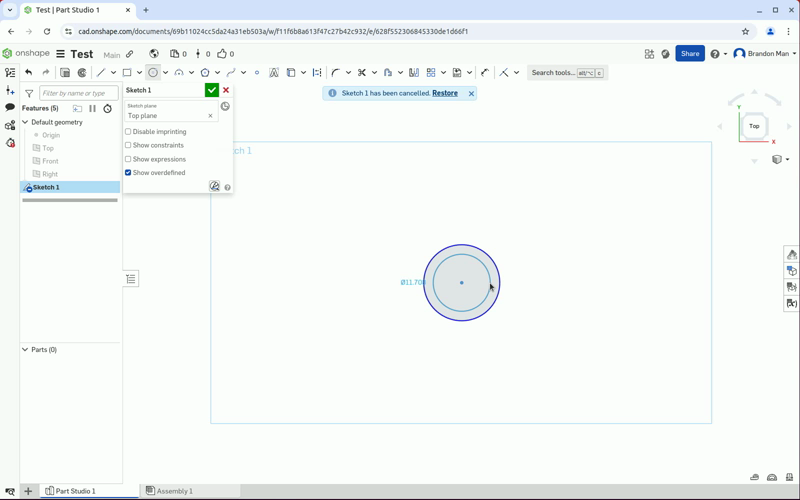
mouse_move(482, 258)
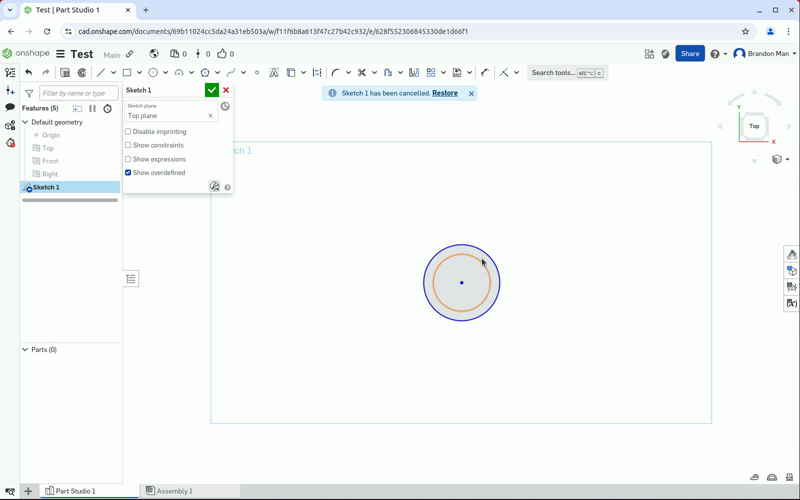
click(482, 258)
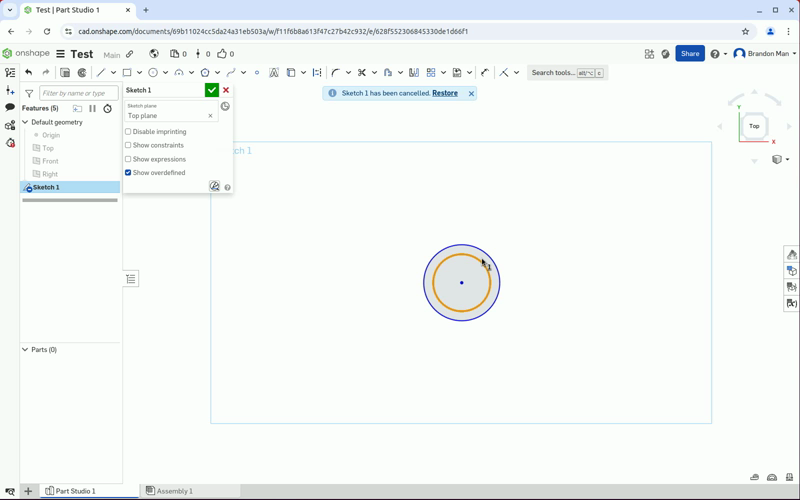
mouse_move(73, 352)
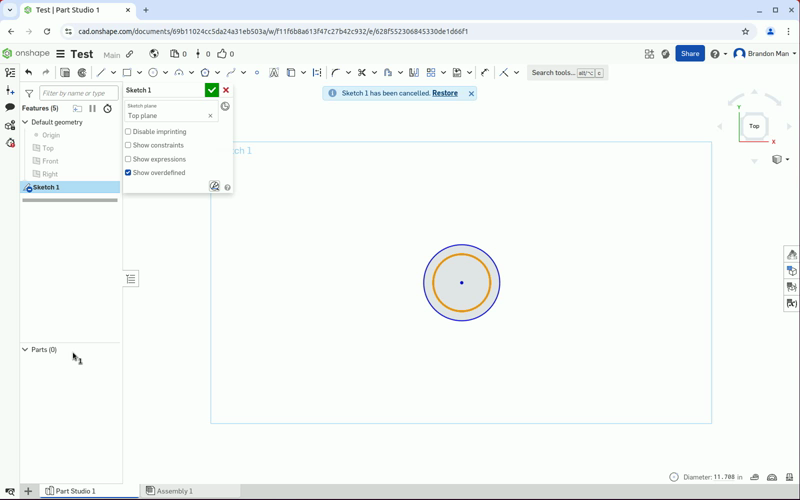
key(shift+y)
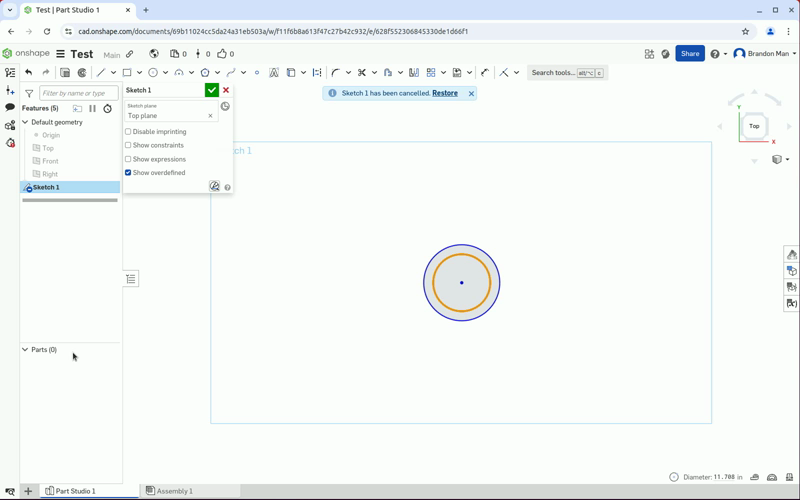
key(shift+e)
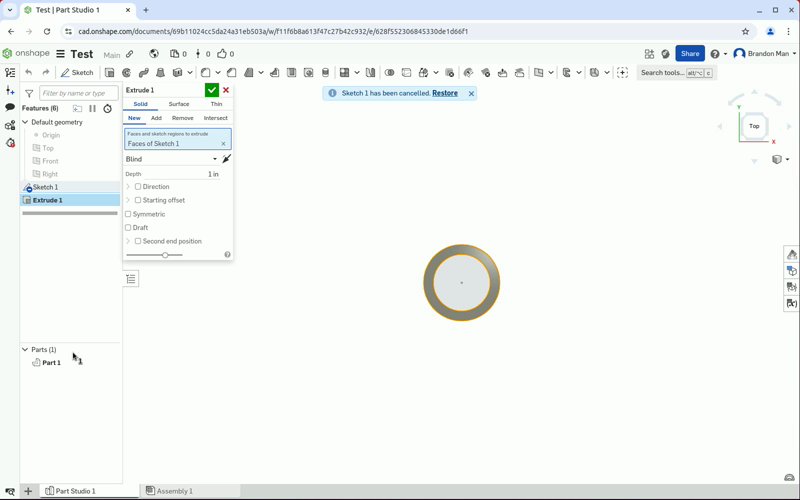
mouse_move(143, 106)
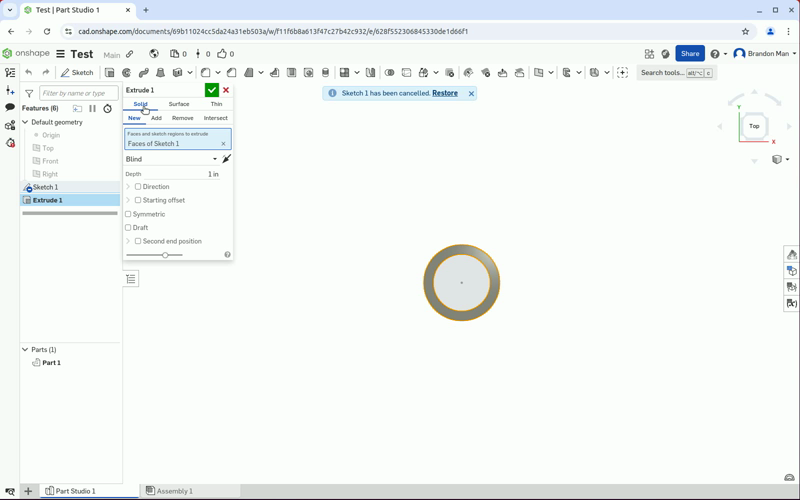
click(143, 106)
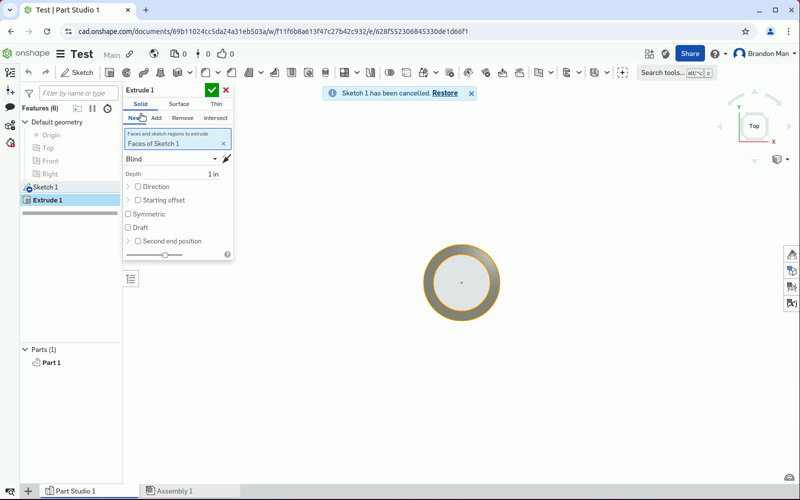
mouse_move(137, 120)
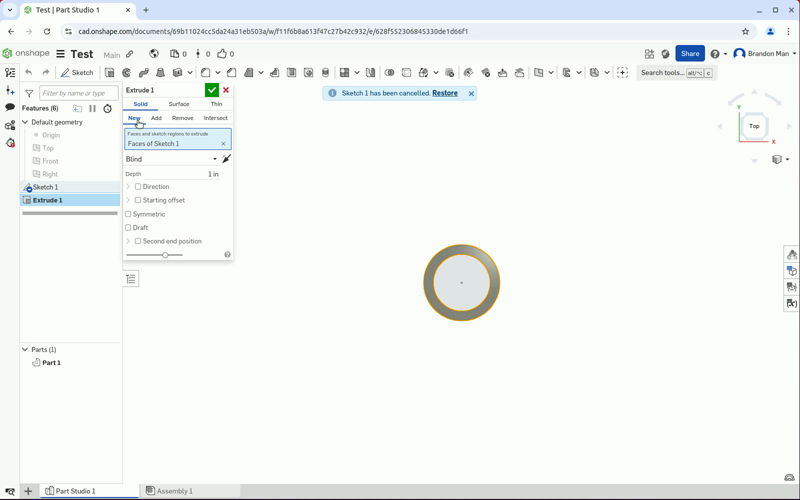
click(137, 120)
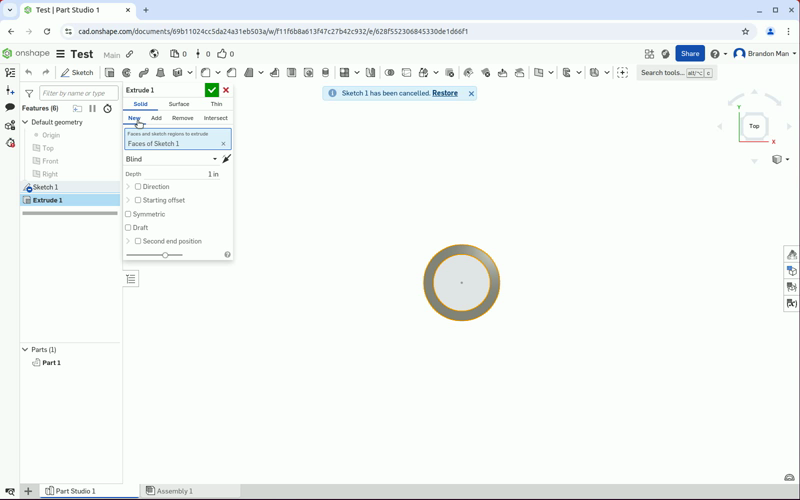
key(tab, 4)
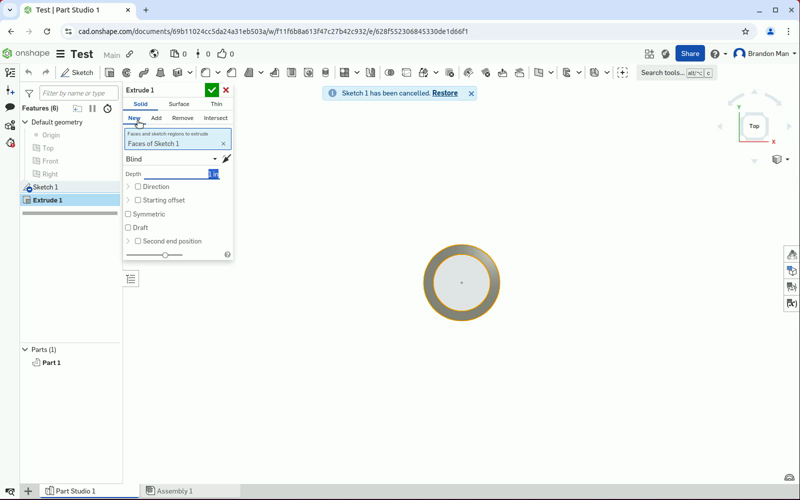
text(3.851)
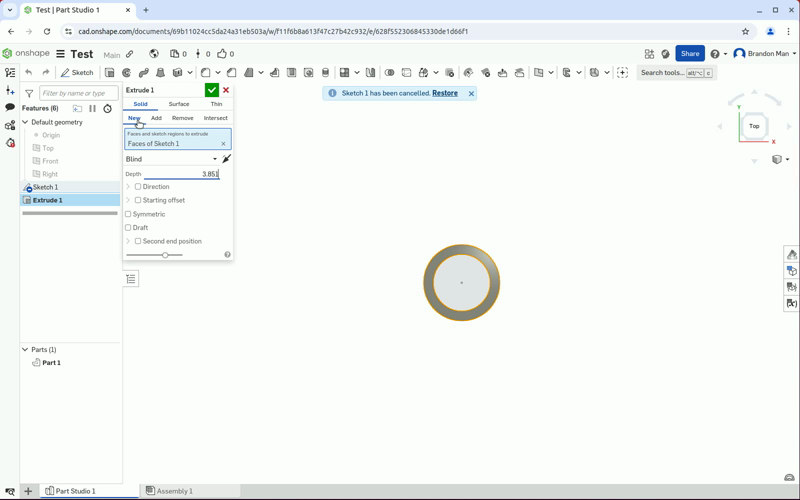
key(enter)
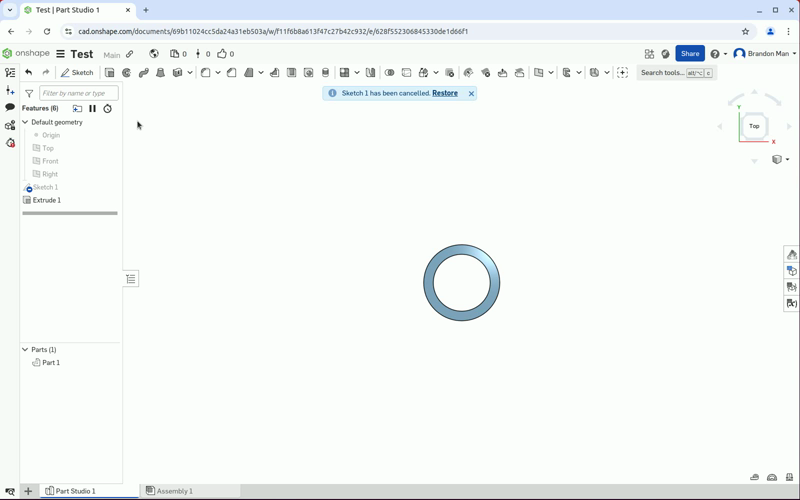
key(shift+h)
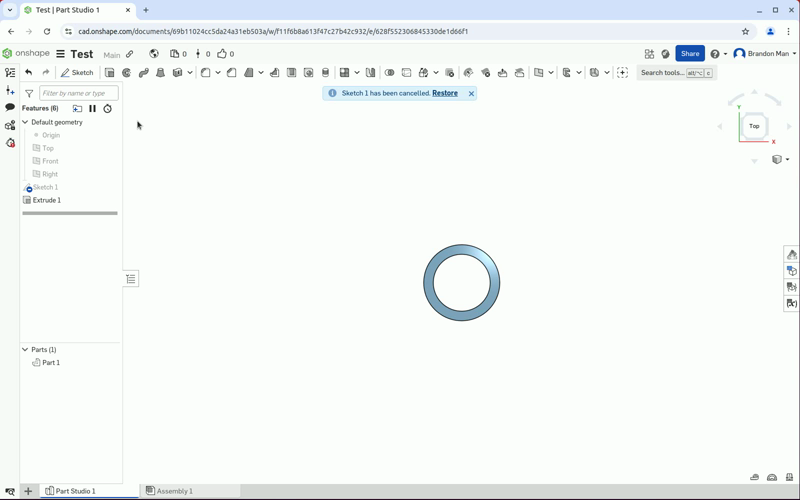
key(shift+h)
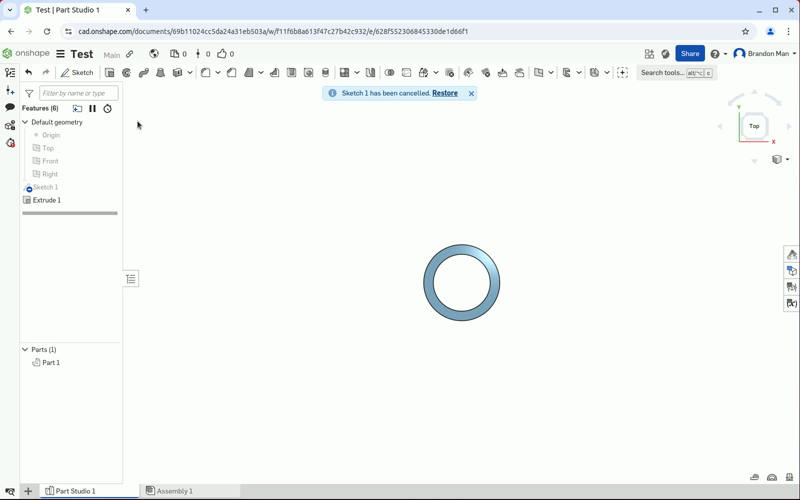
mouse_move(73, 189)
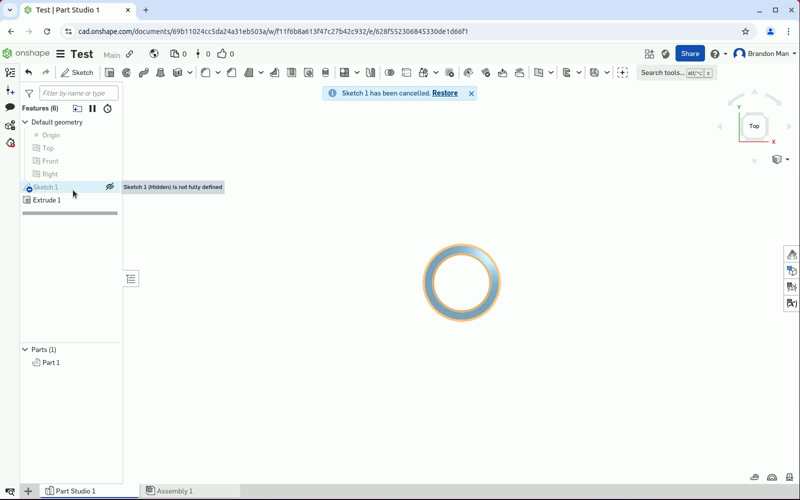
click(73, 189)
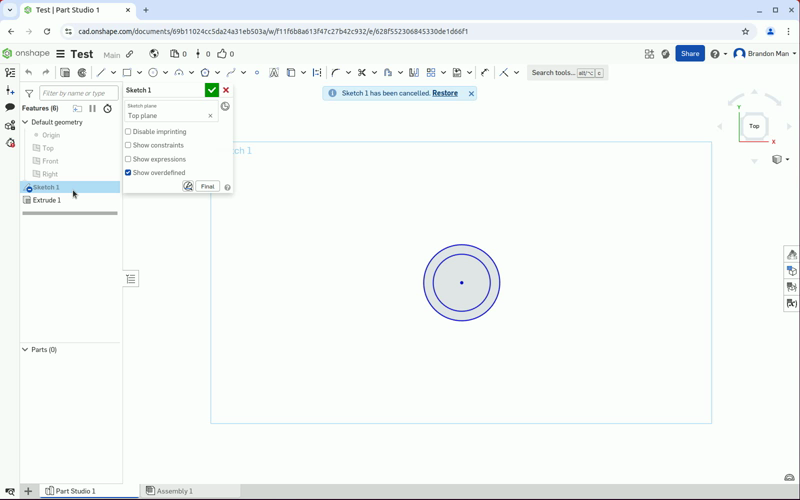
mouse_move(229, 92)
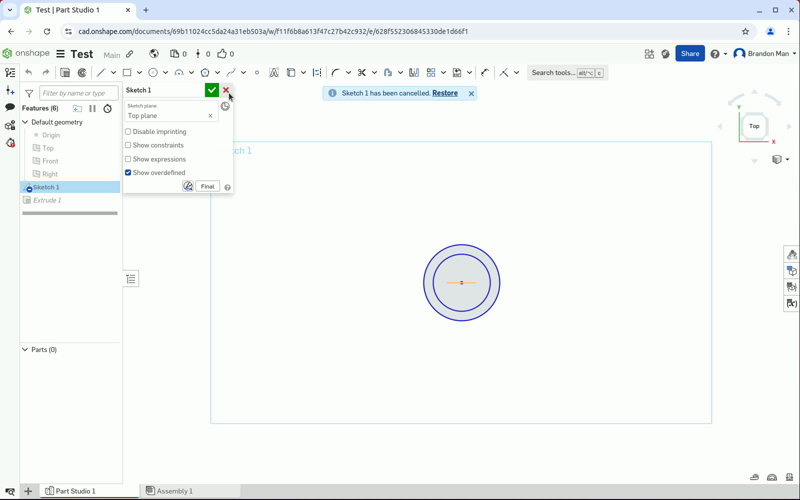
click(229, 92)
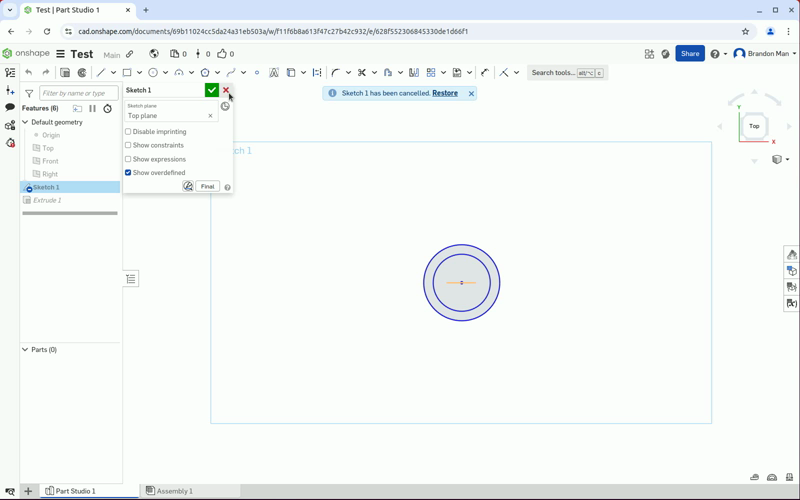
key(shift+s)
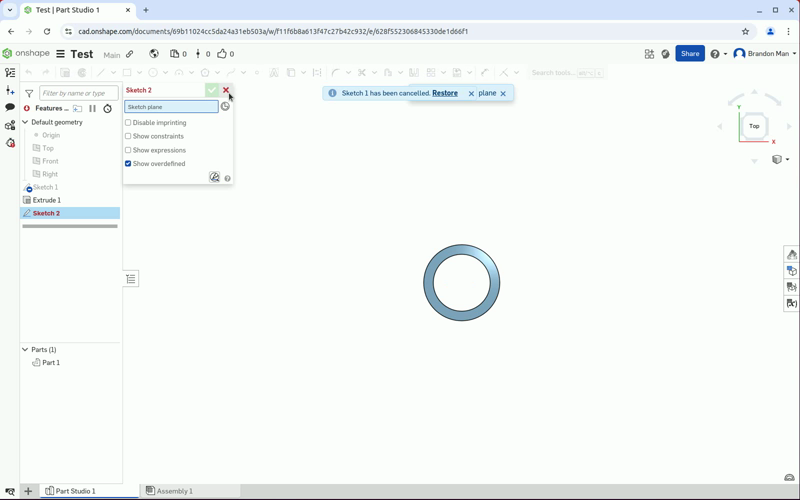
mouse_move(73, 150)
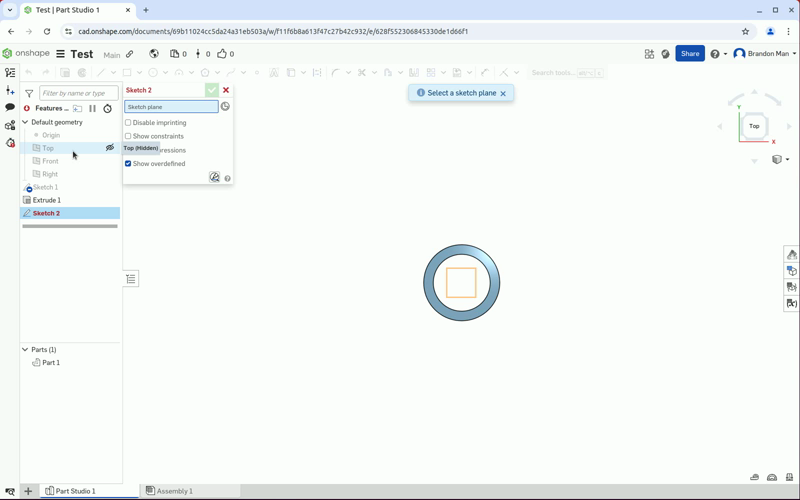
click(73, 150)
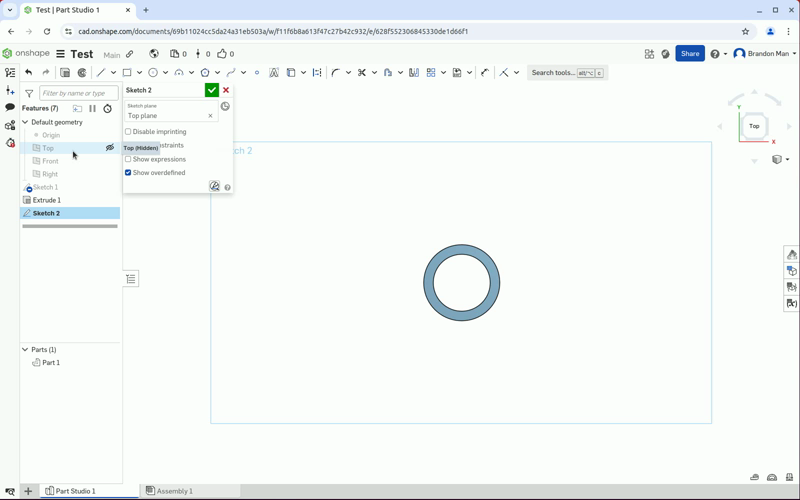
mouse_move(73, 352)
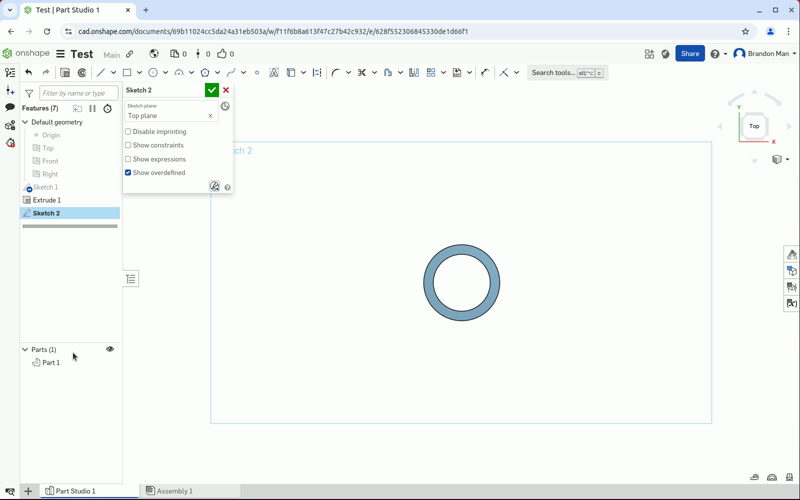
key(y)
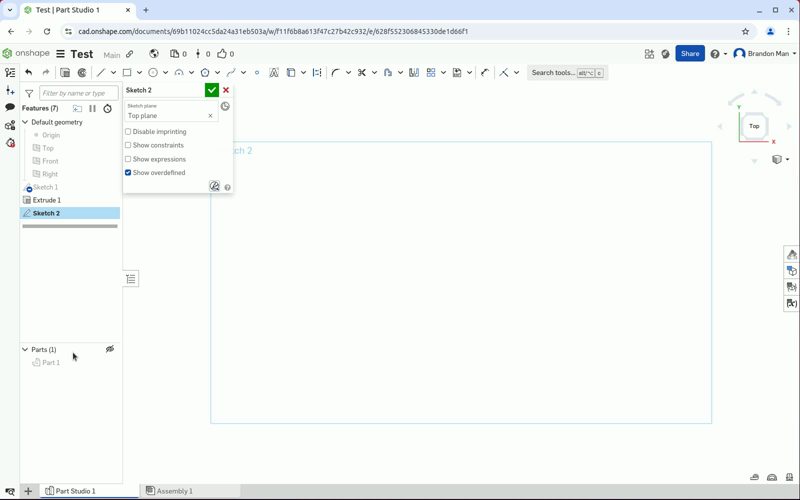
key(l)
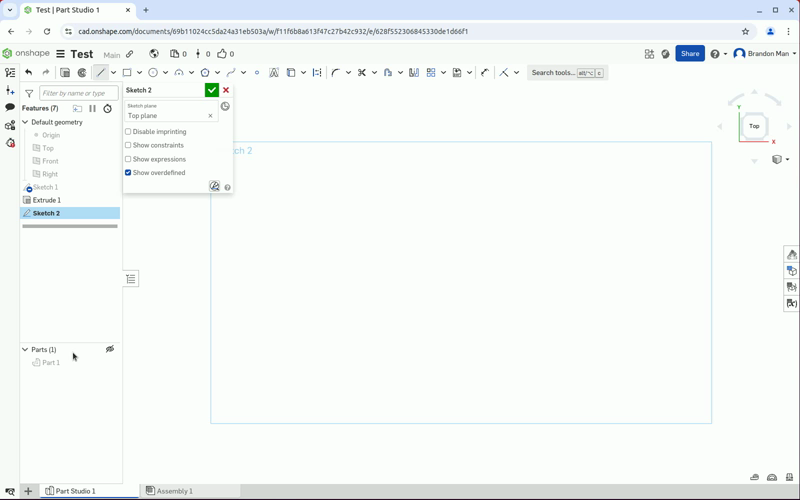
key_down(shift)
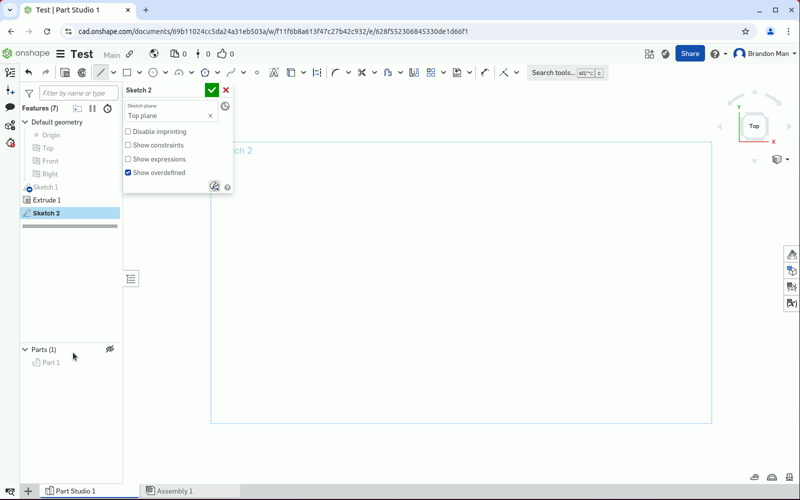
mouse_move(468, 318)
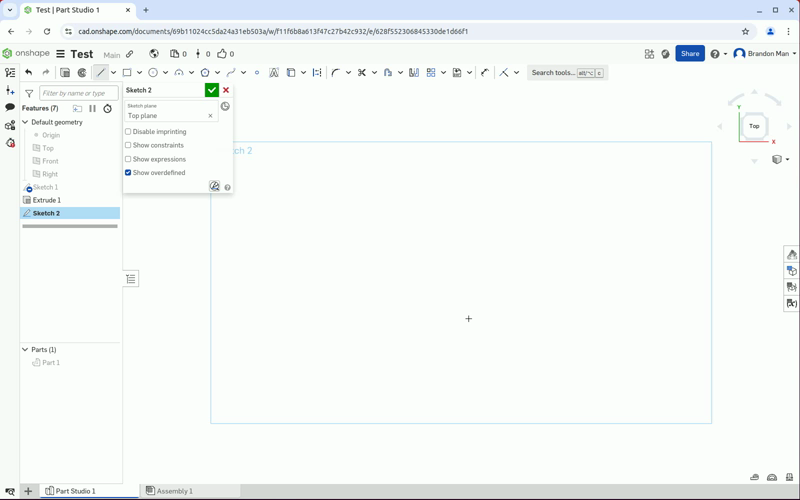
click(468, 318)
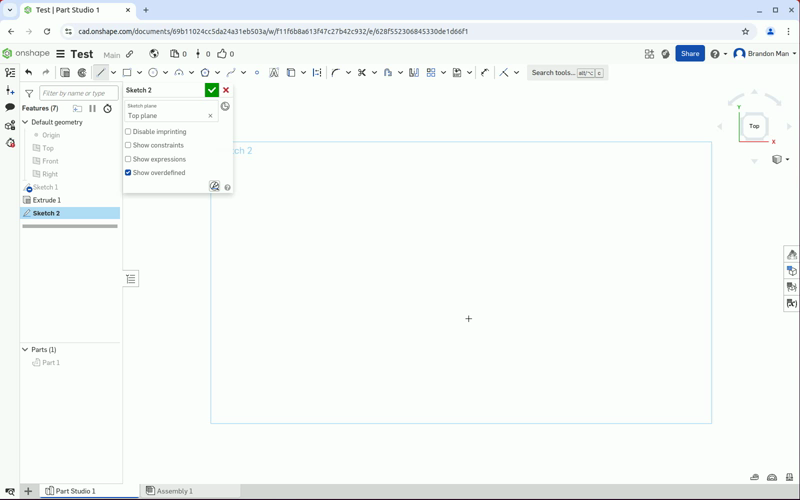
key_up(shift)
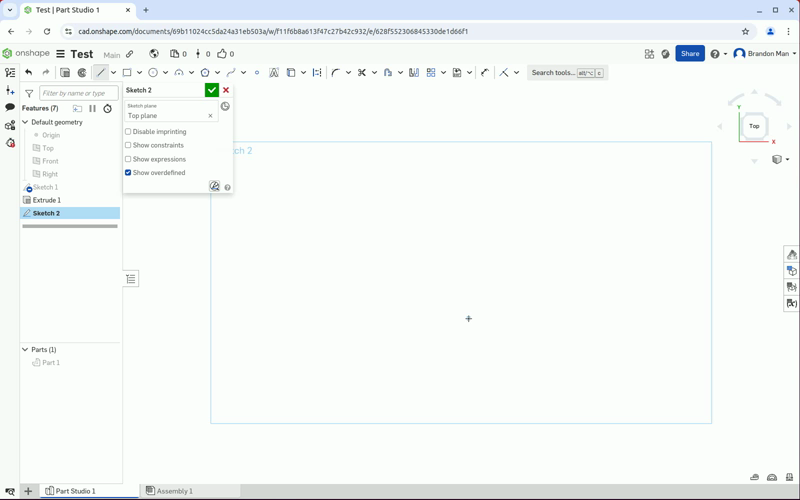
key_down(shift)
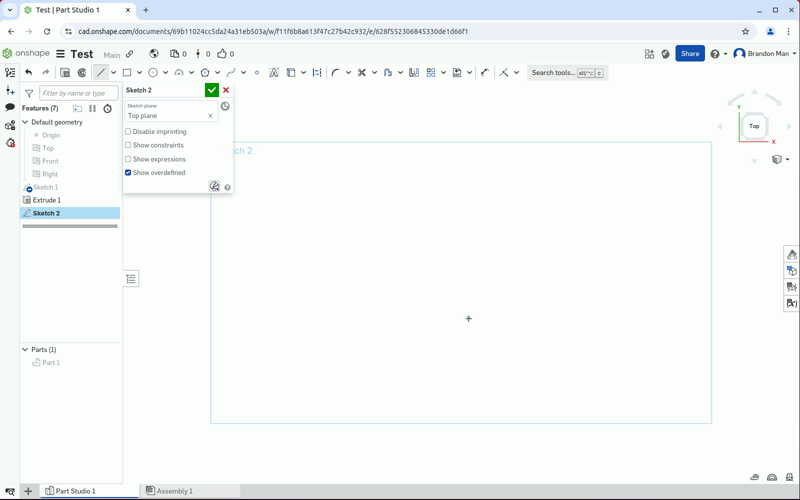
mouse_move(563, 295)
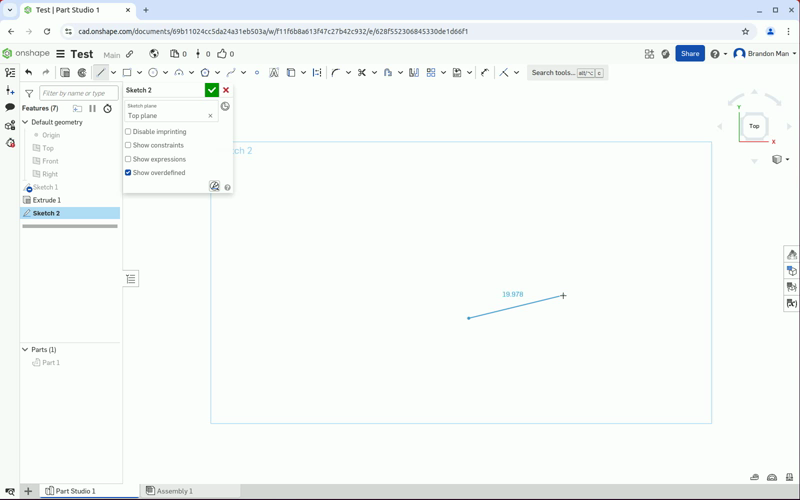
click(563, 295)
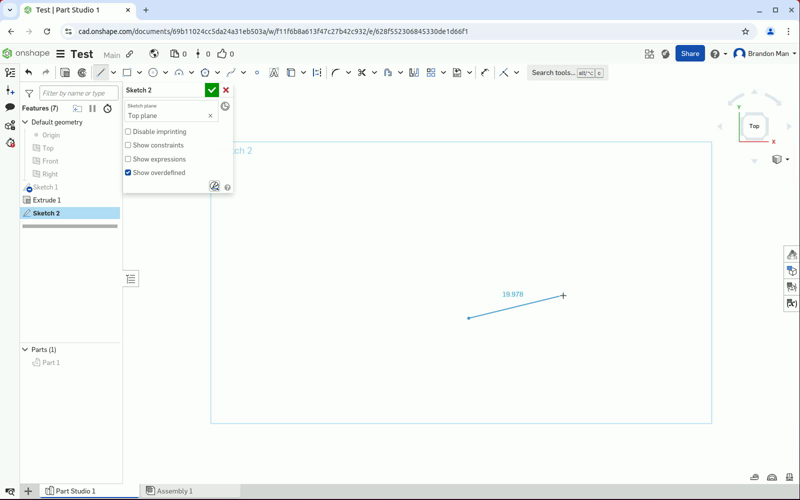
key_up(shift)
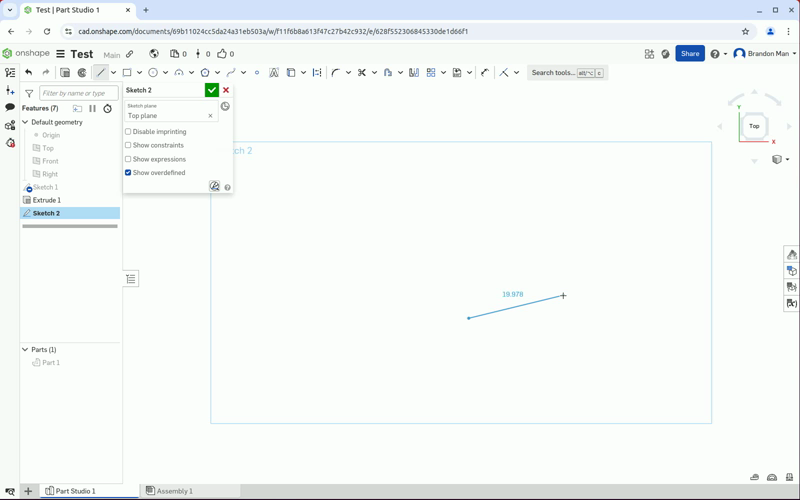
key(esc)
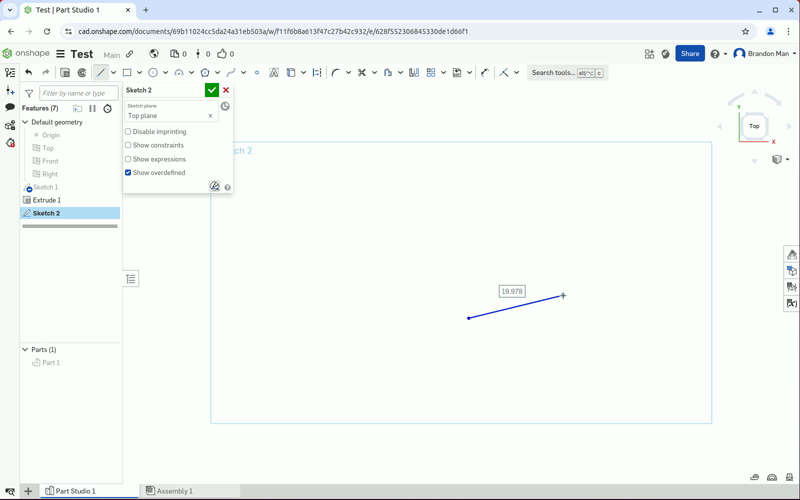
key(a)
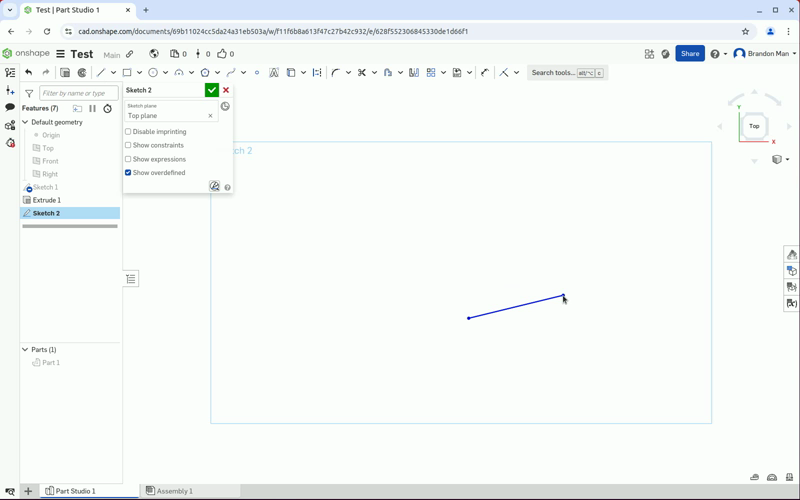
mouse_move(563, 295)
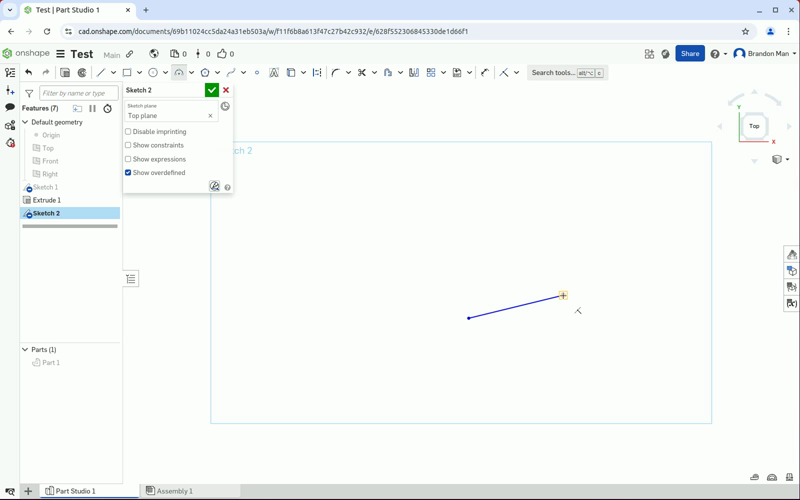
click(563, 295)
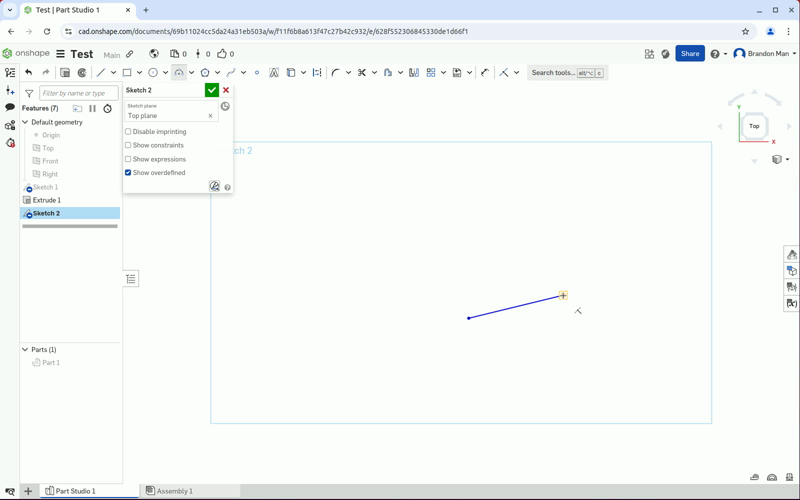
key_down(shift)
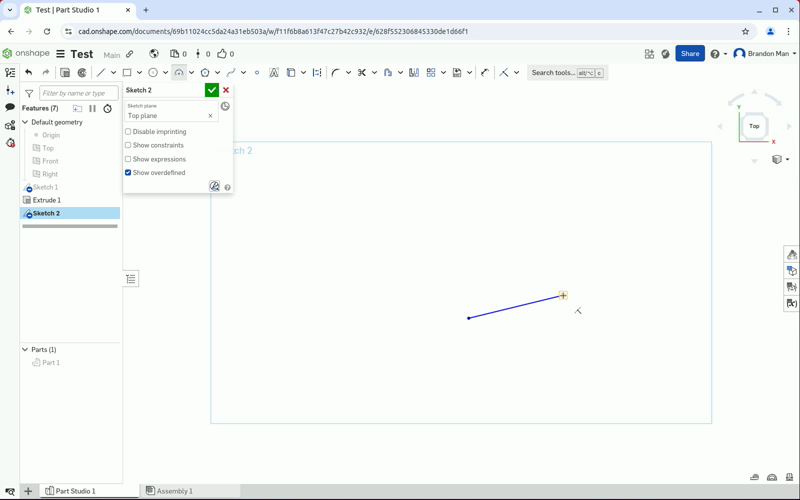
mouse_move(563, 268)
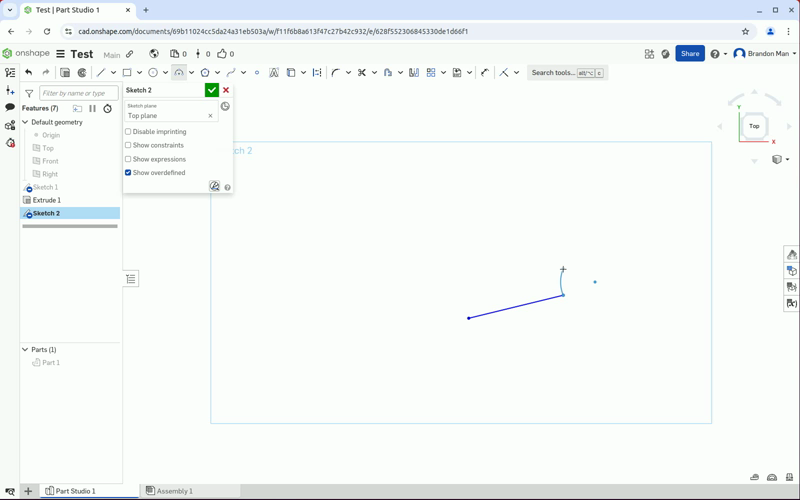
click(563, 268)
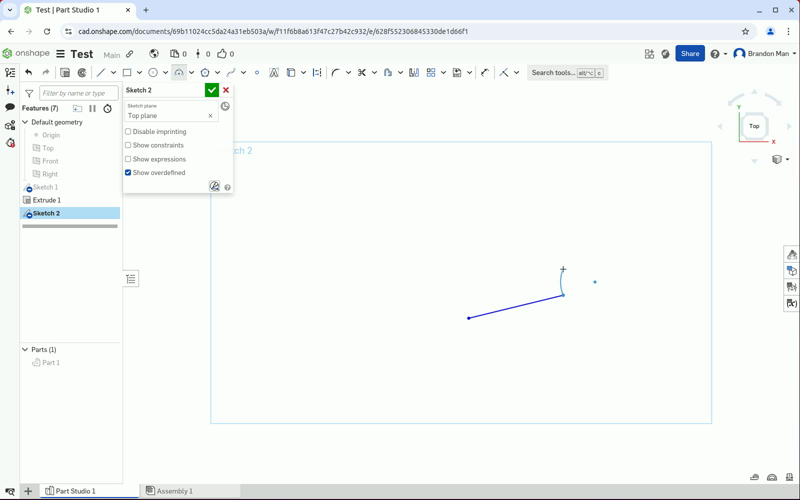
mouse_move(546, 282)
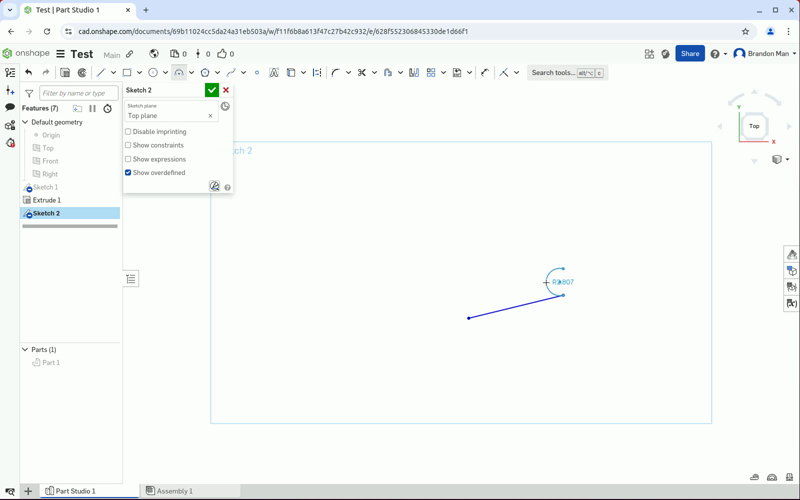
click(546, 282)
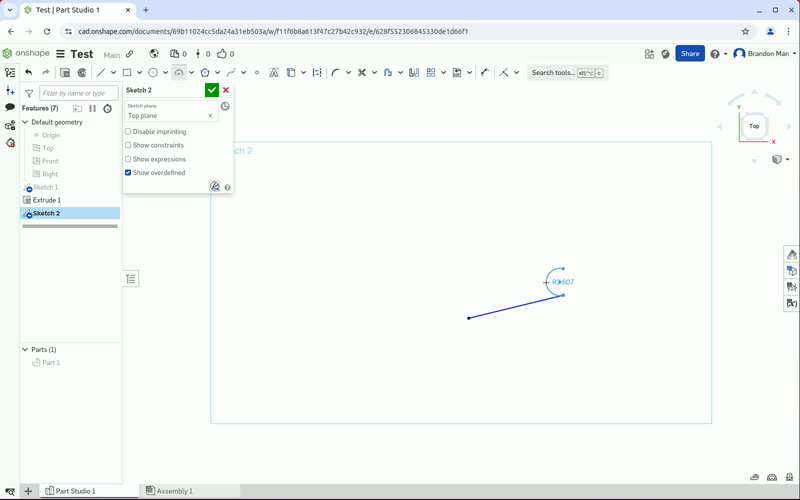
key_up(shift)
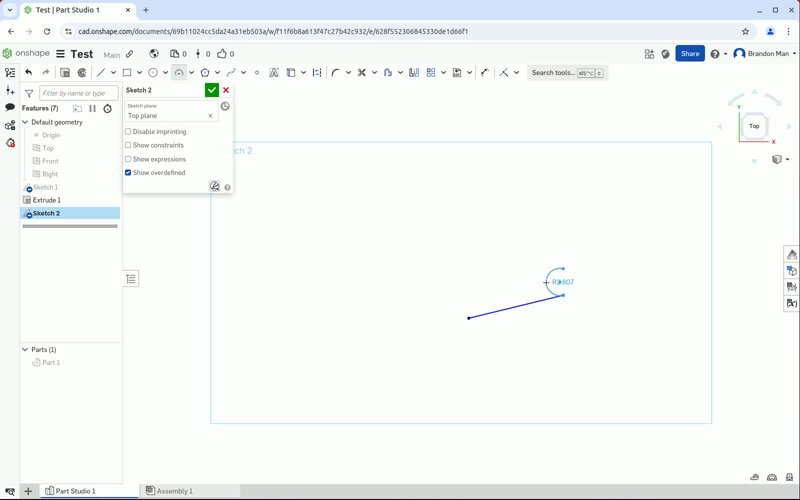
key(esc)
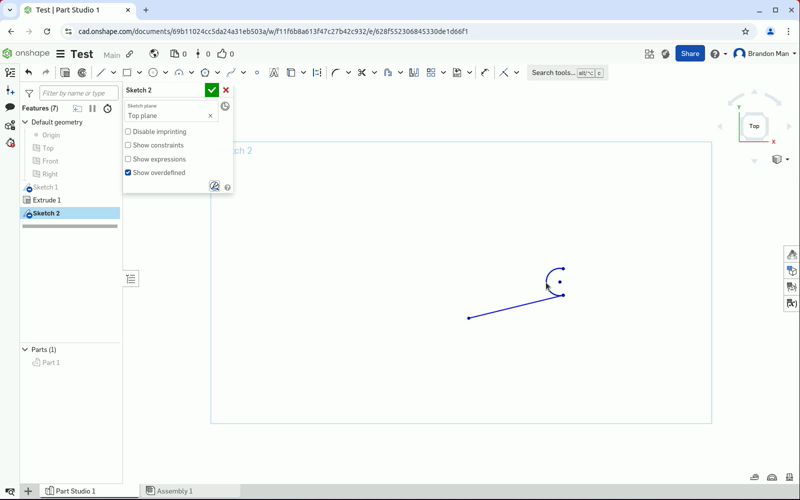
key(l)
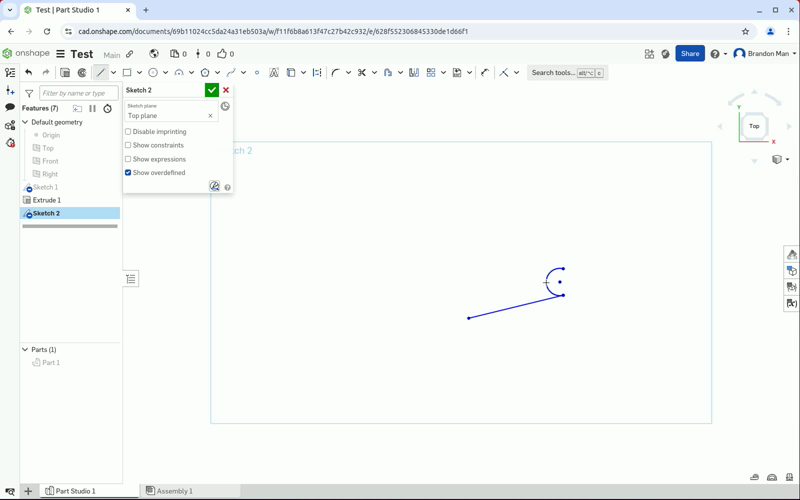
mouse_move(563, 268)
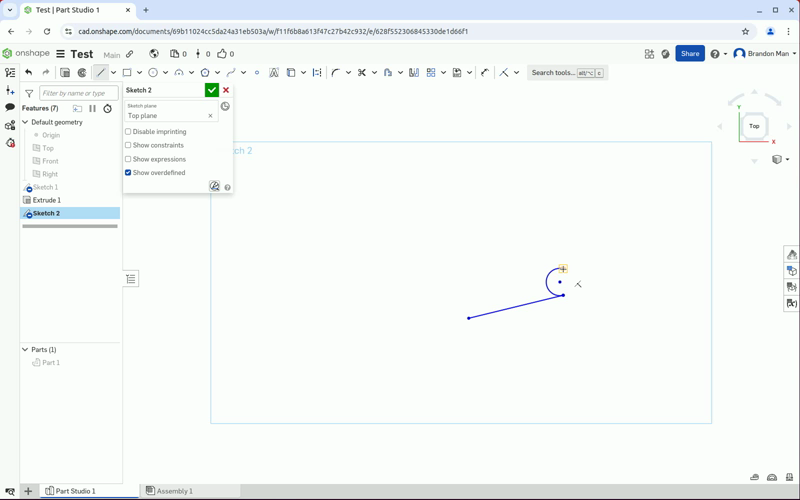
click(563, 268)
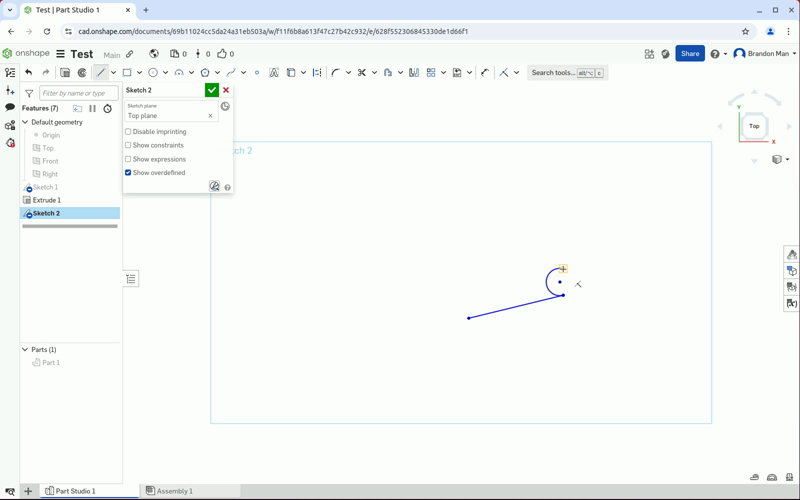
key_down(shift)
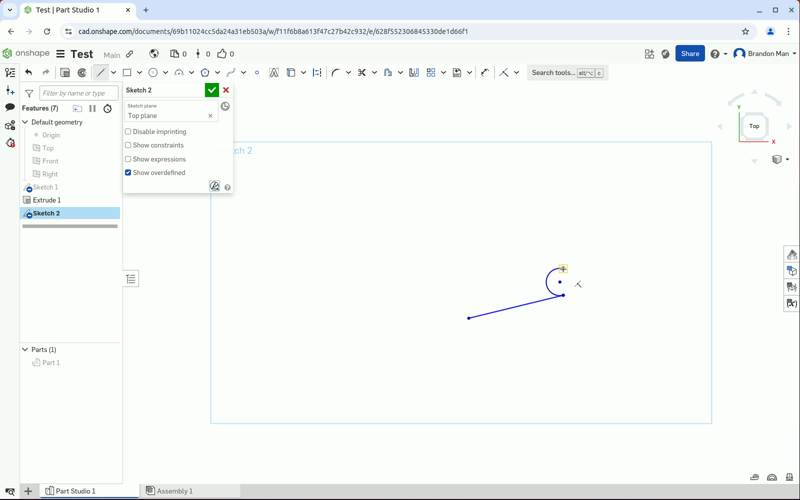
mouse_move(468, 245)
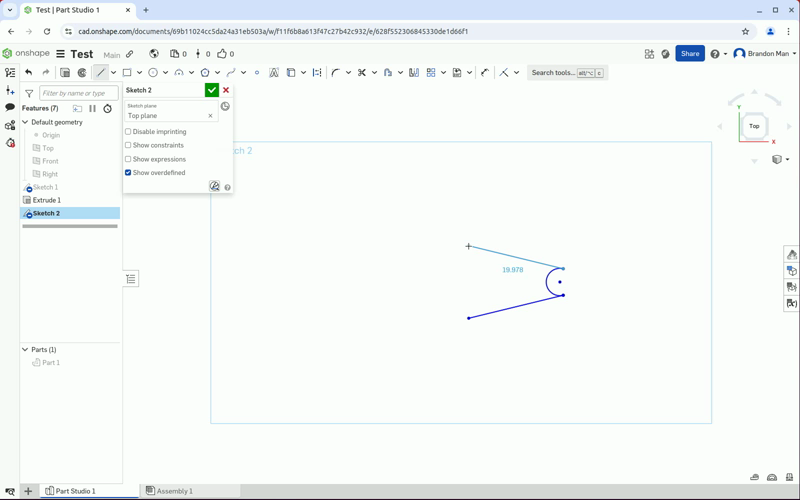
click(468, 245)
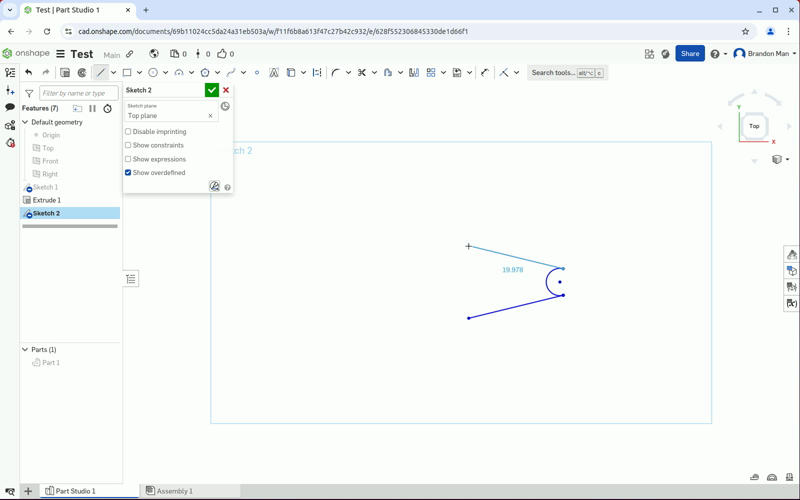
key_up(shift)
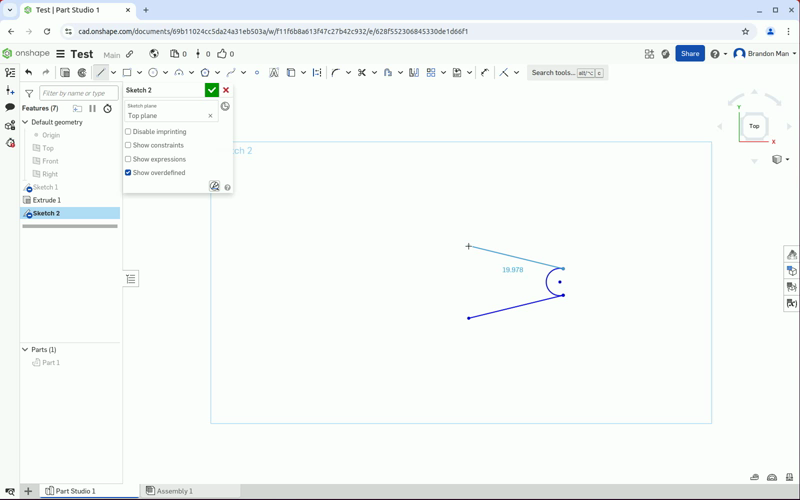
key(esc)
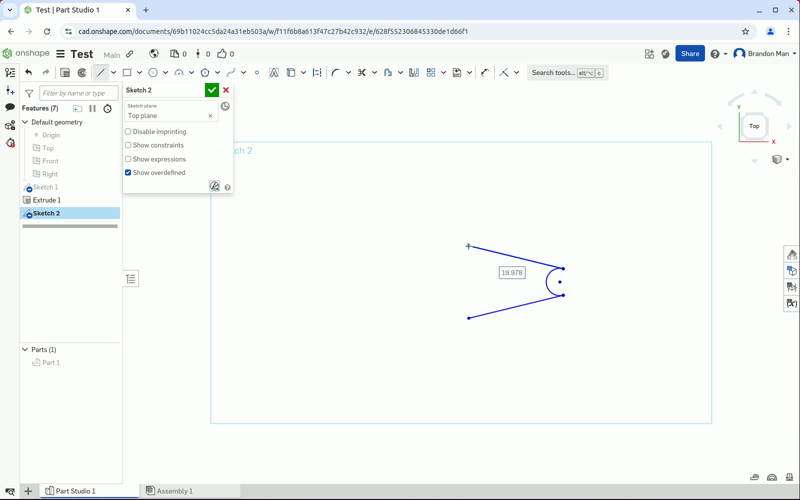
key(a)
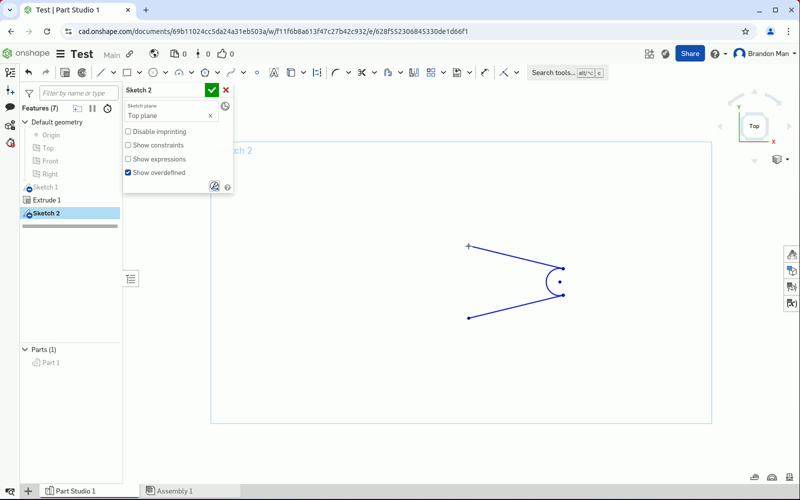
mouse_move(468, 245)
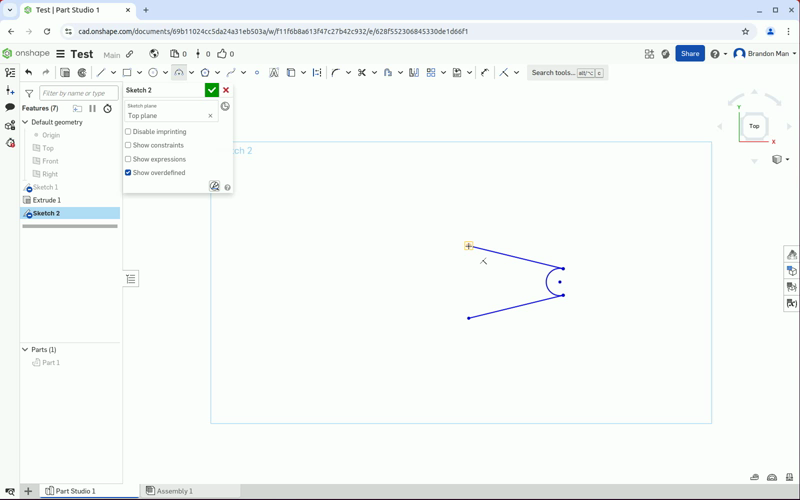
click(468, 245)
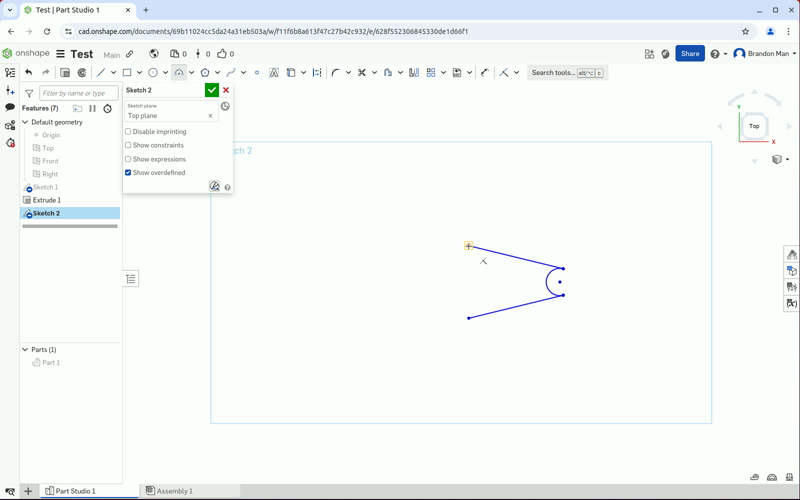
mouse_move(468, 318)
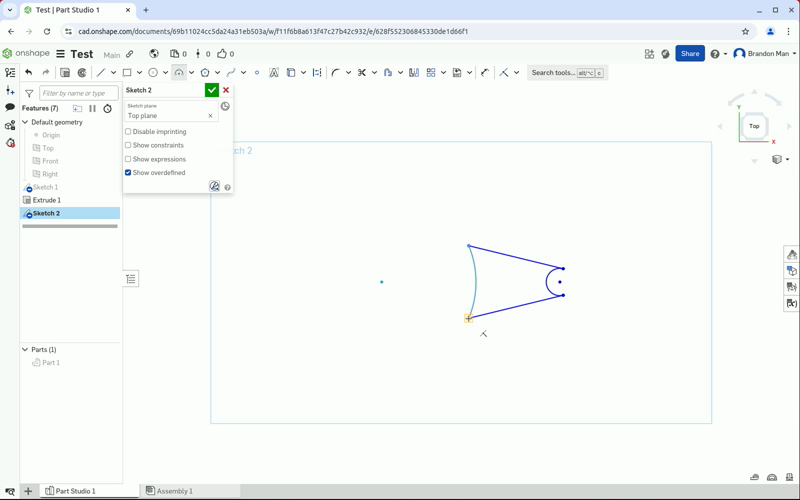
click(468, 318)
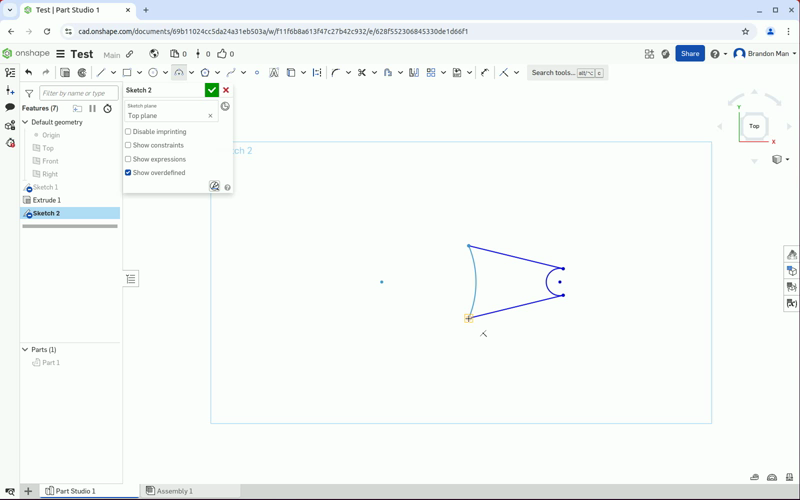
key_down(shift)
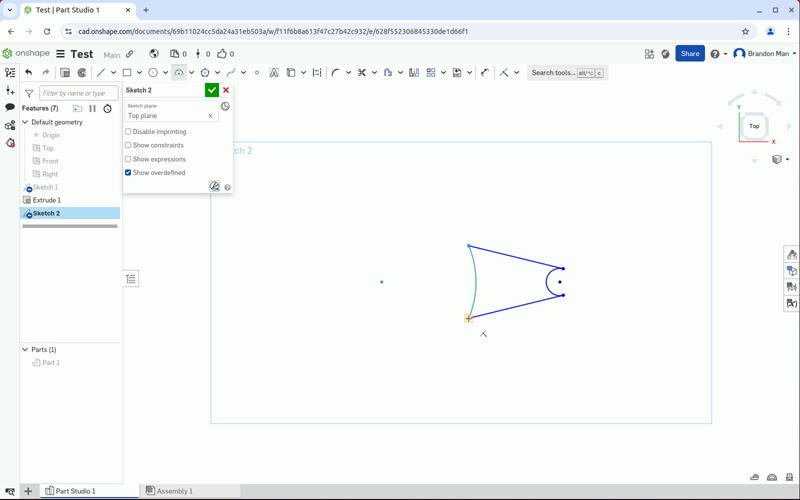
mouse_move(497, 282)
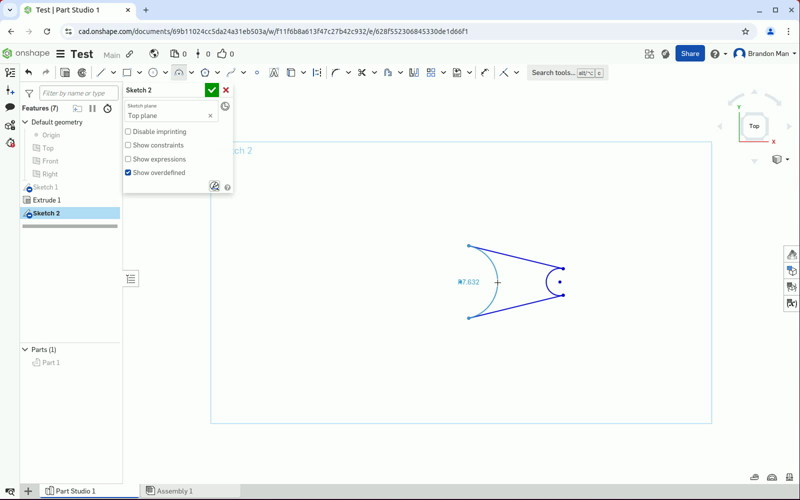
click(497, 282)
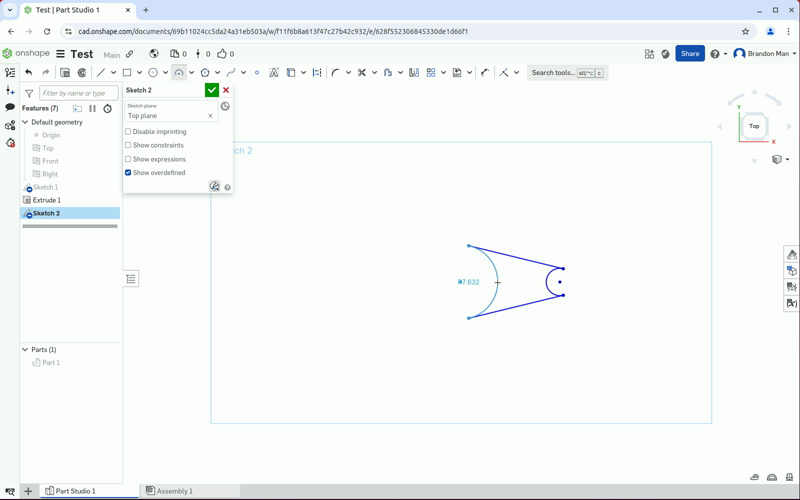
key_up(shift)
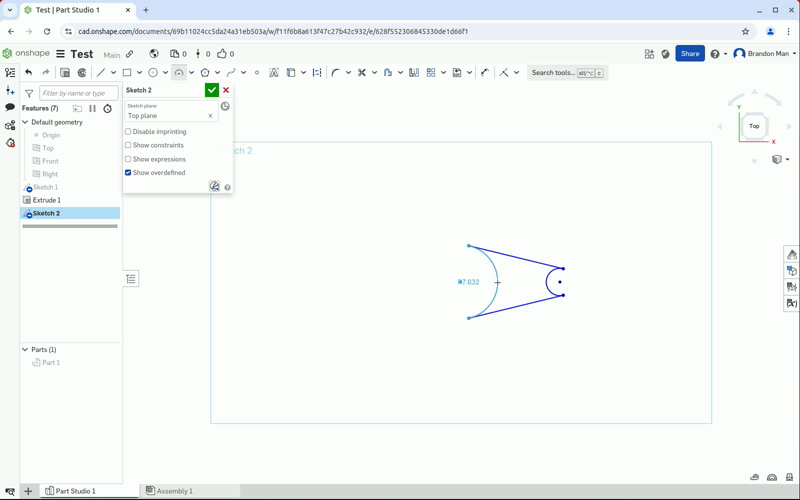
key(esc)
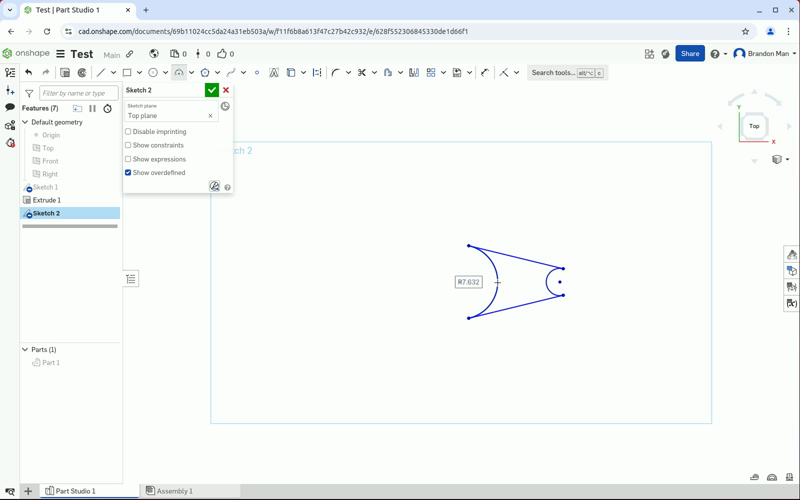
mouse_move(530, 294)
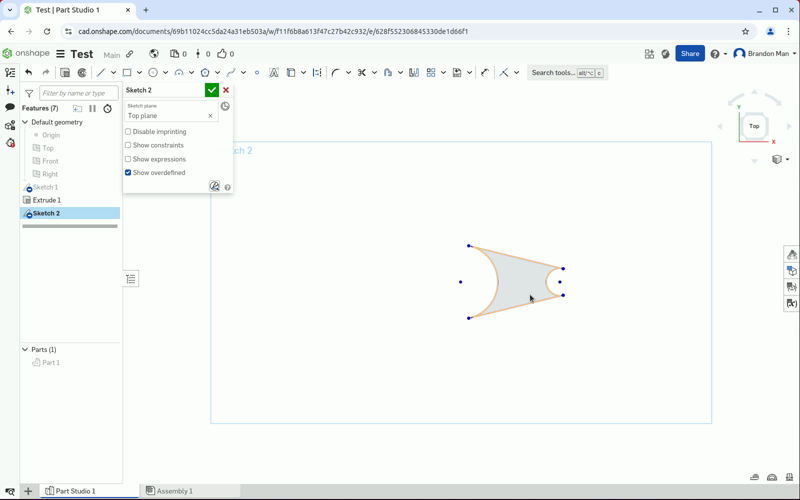
click(530, 294)
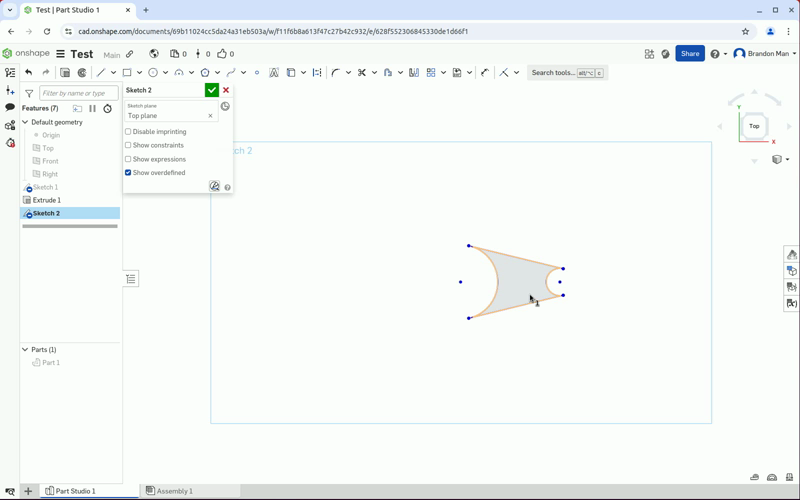
mouse_move(73, 352)
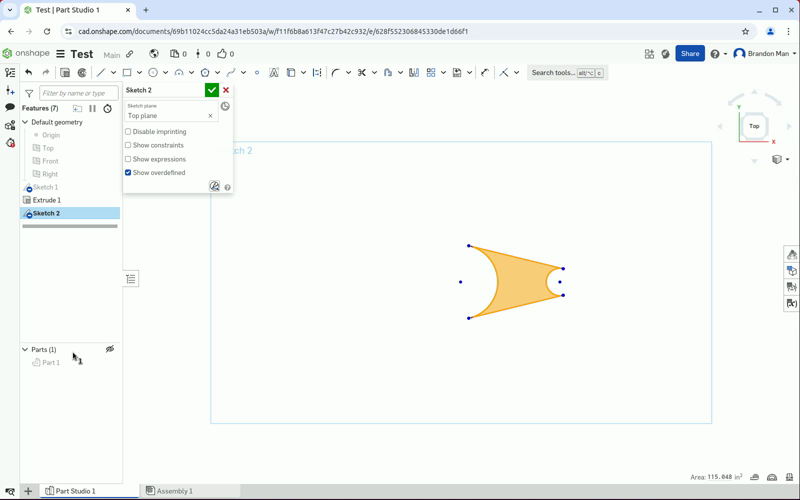
key(shift+y)
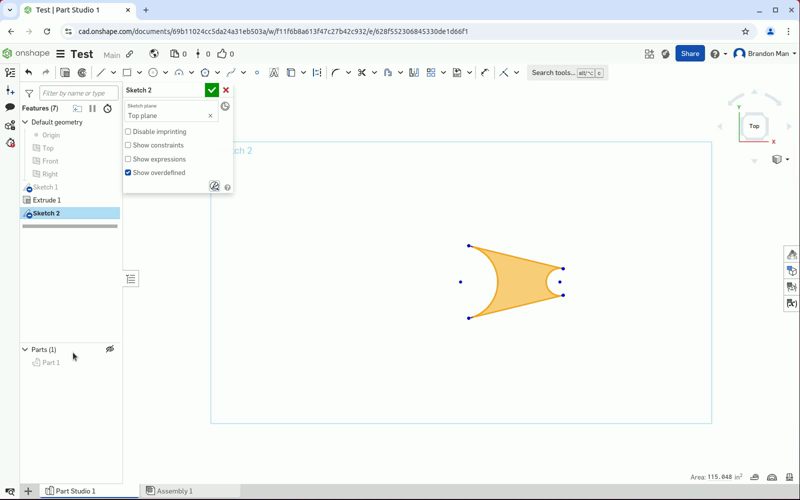
key(shift+e)
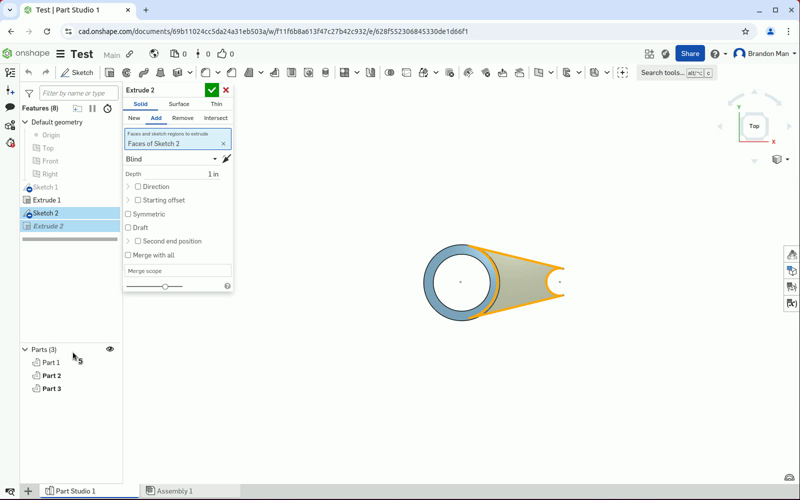
mouse_move(143, 106)
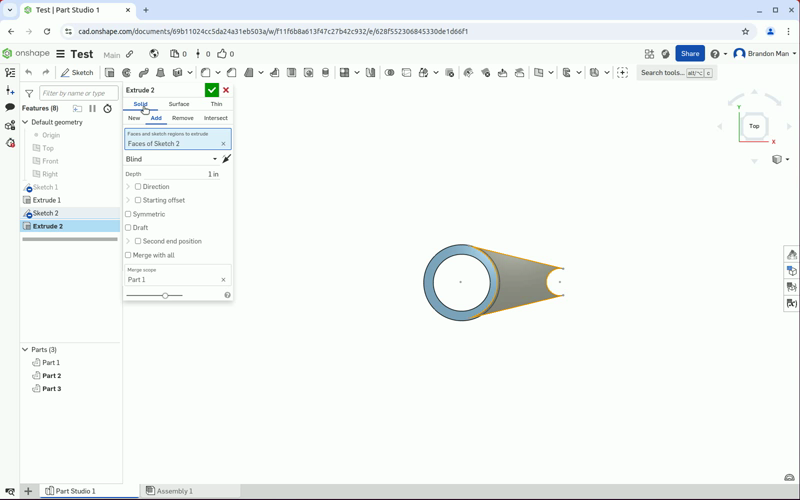
click(143, 106)
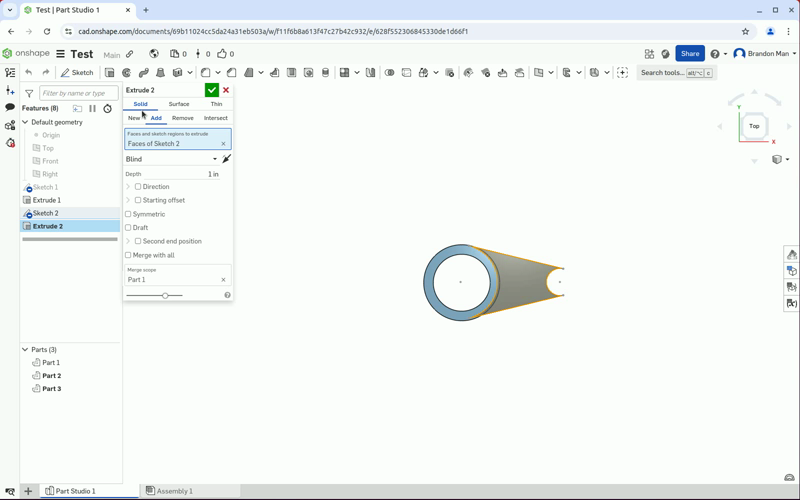
mouse_move(137, 120)
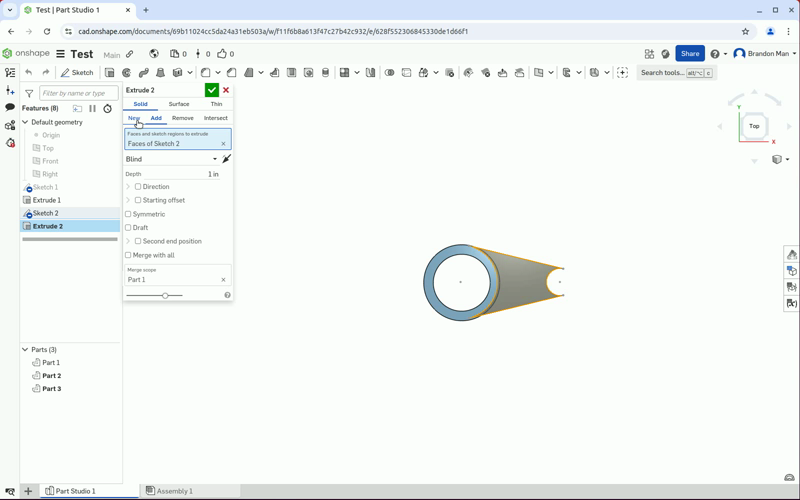
click(137, 120)
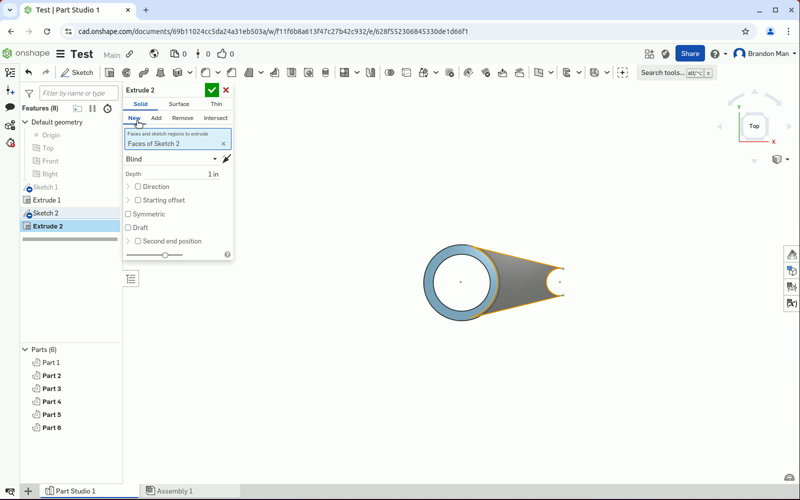
key(tab, 4)
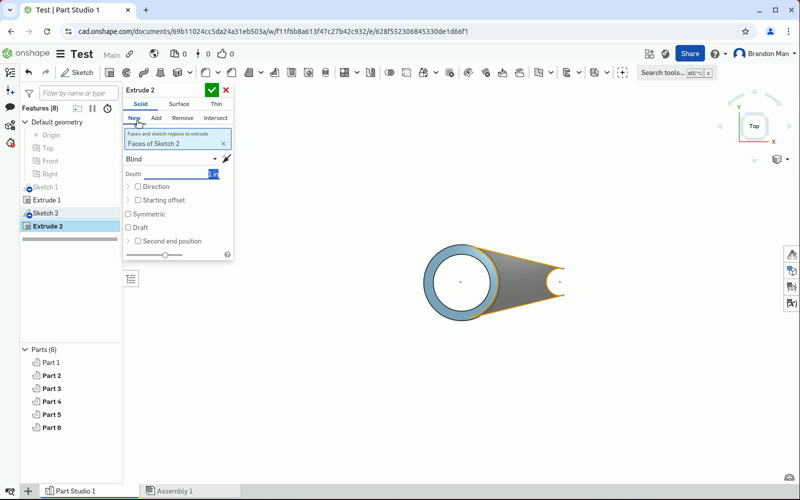
text(3.851)
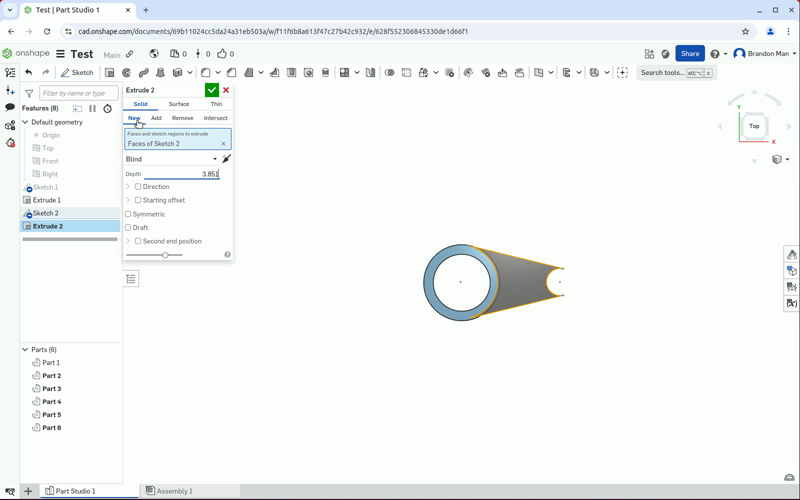
key(enter)
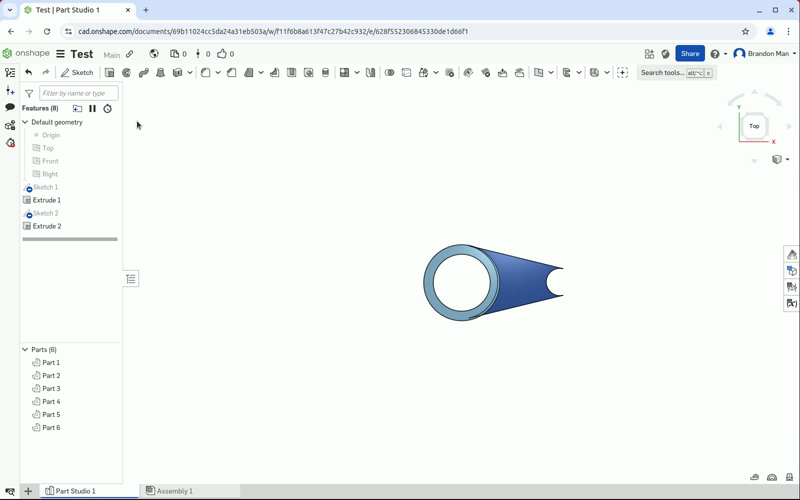
key(shift+h)
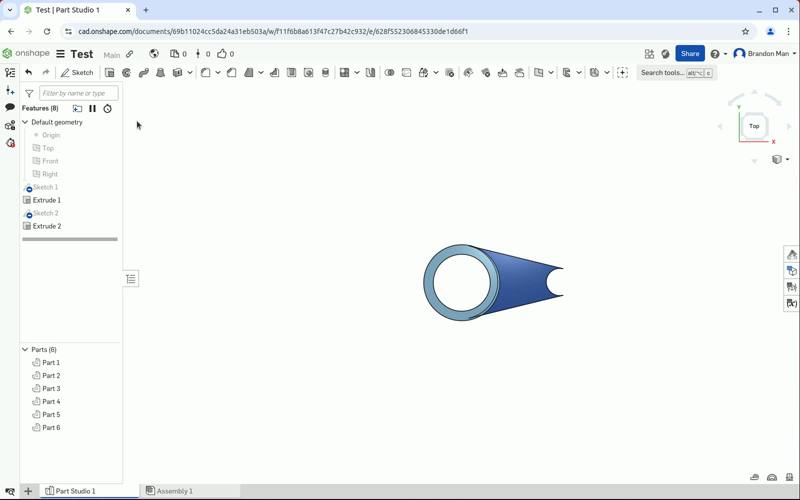
key(shift+h)
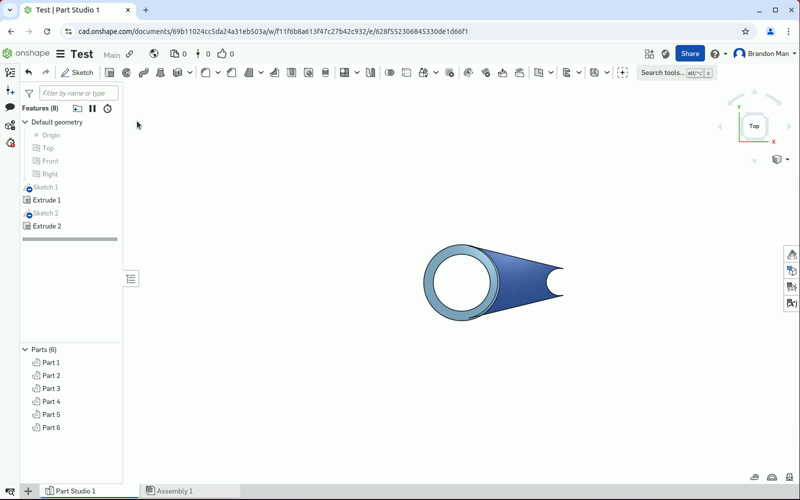
mouse_move(73, 189)
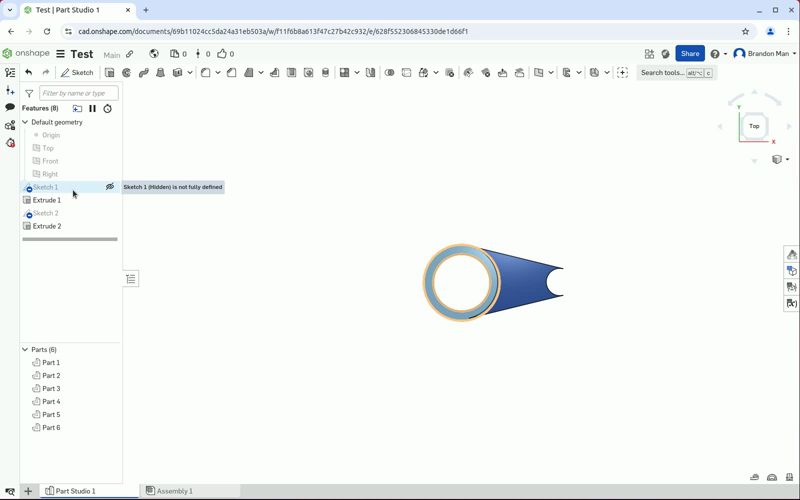
click(73, 189)
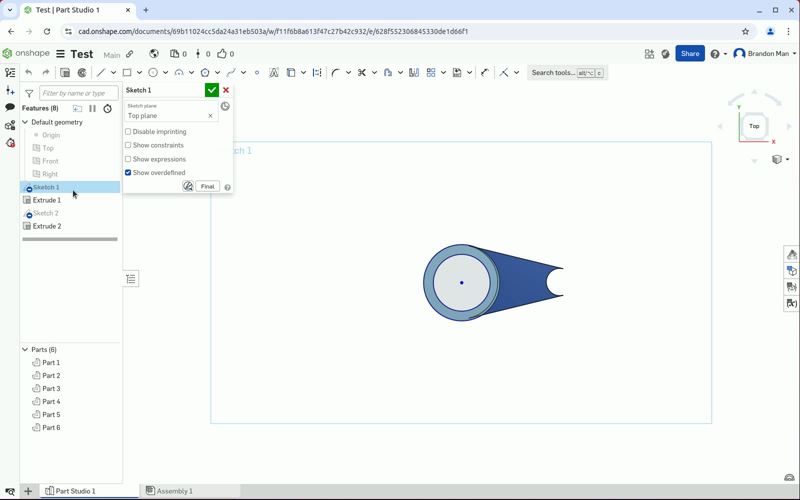
mouse_move(229, 92)
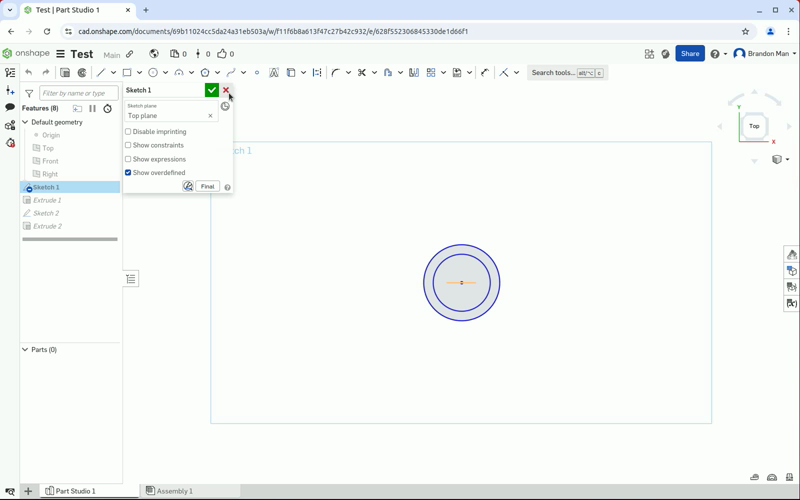
click(229, 92)
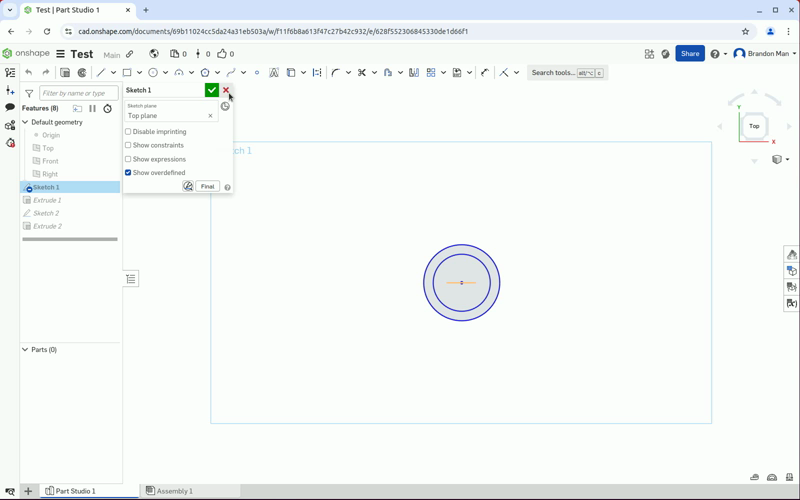
key(shift+s)
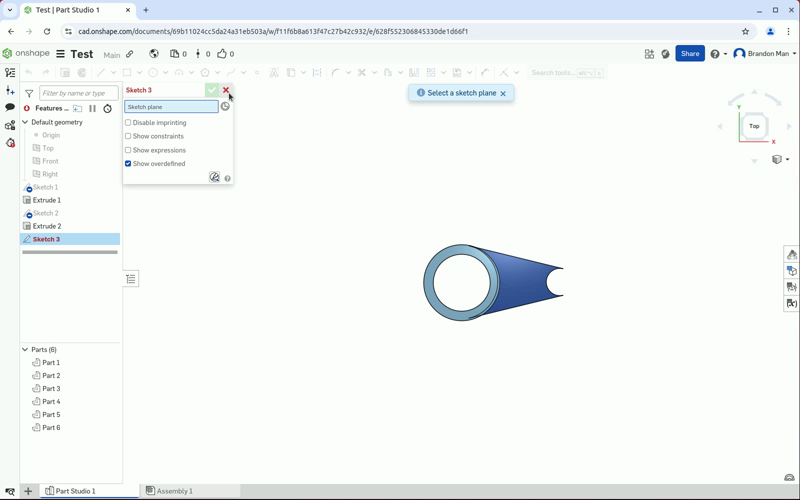
mouse_move(73, 150)
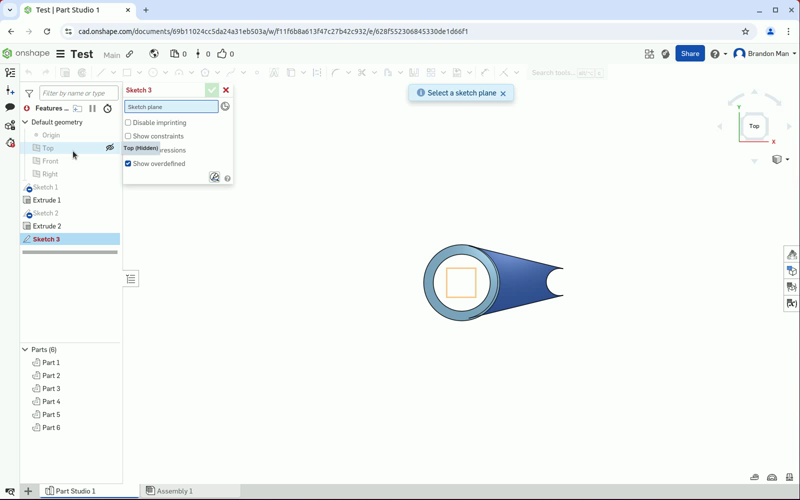
click(73, 150)
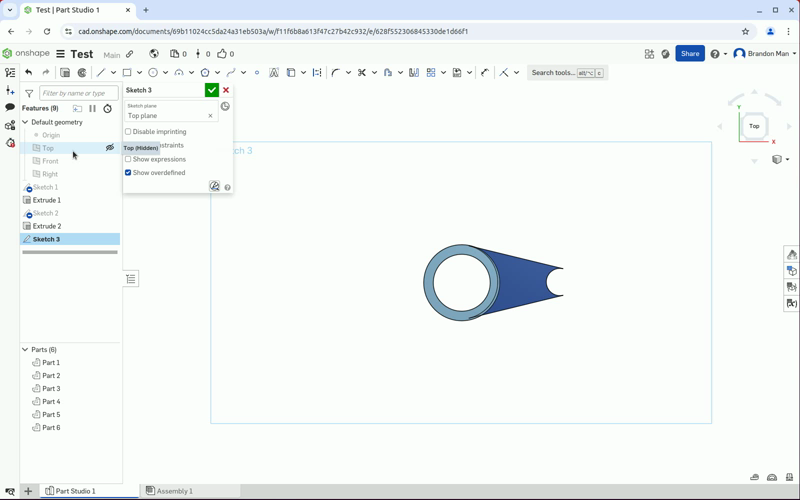
mouse_move(73, 352)
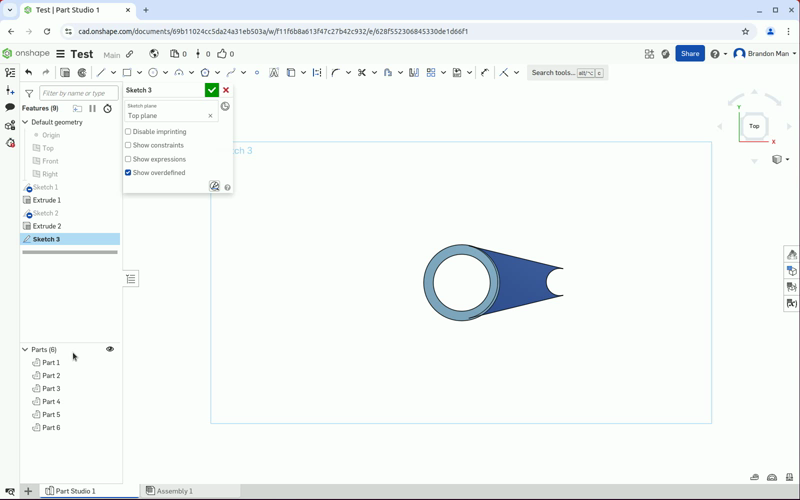
key(y)
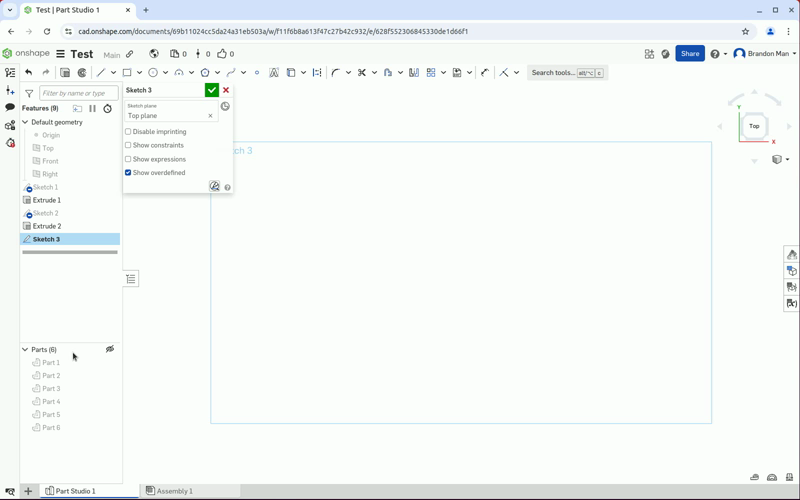
key(c)
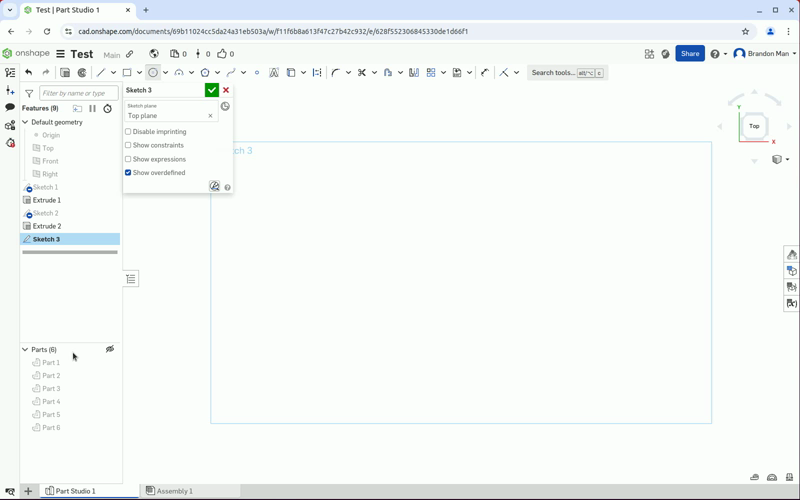
key_down(shift)
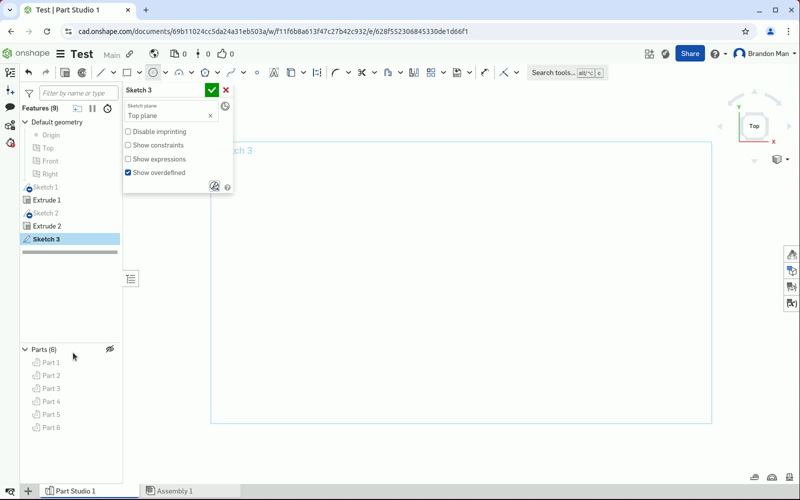
mouse_move(560, 282)
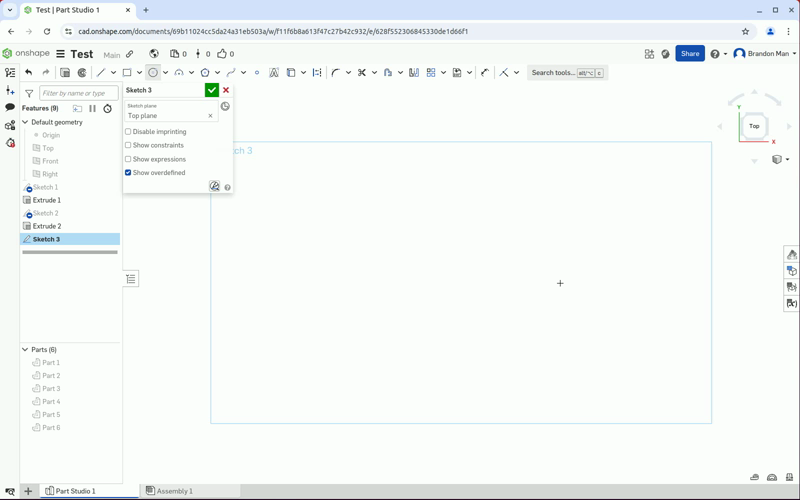
click(560, 282)
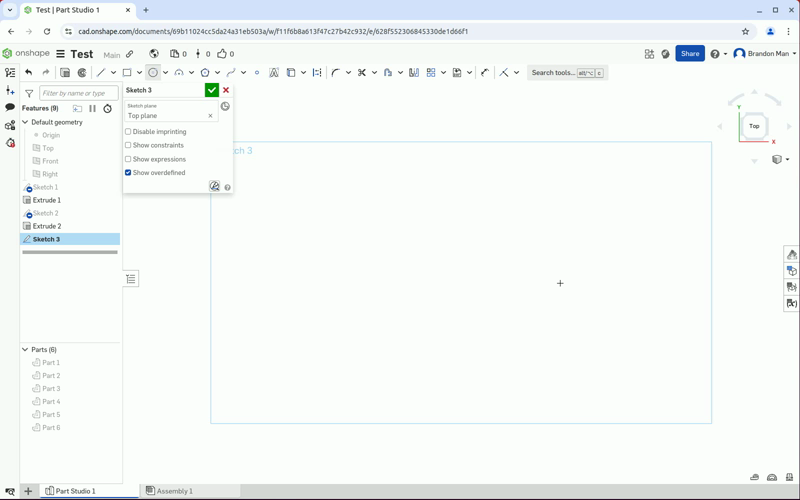
key_up(shift)
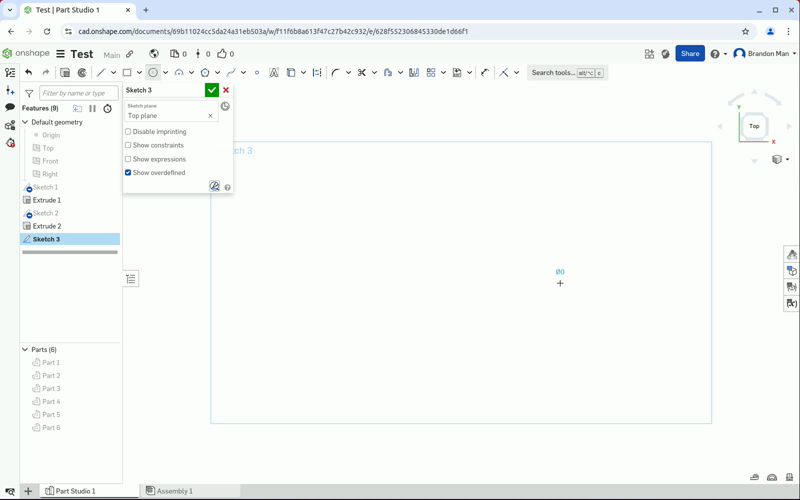
mouse_move(573, 282)
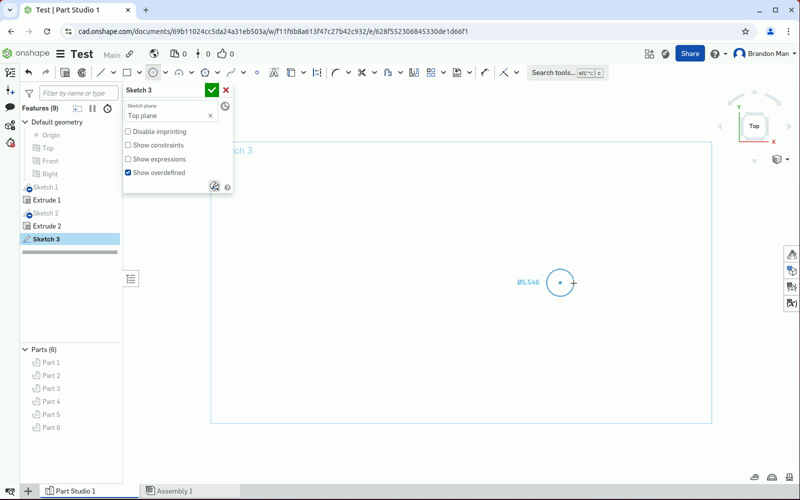
click(573, 282)
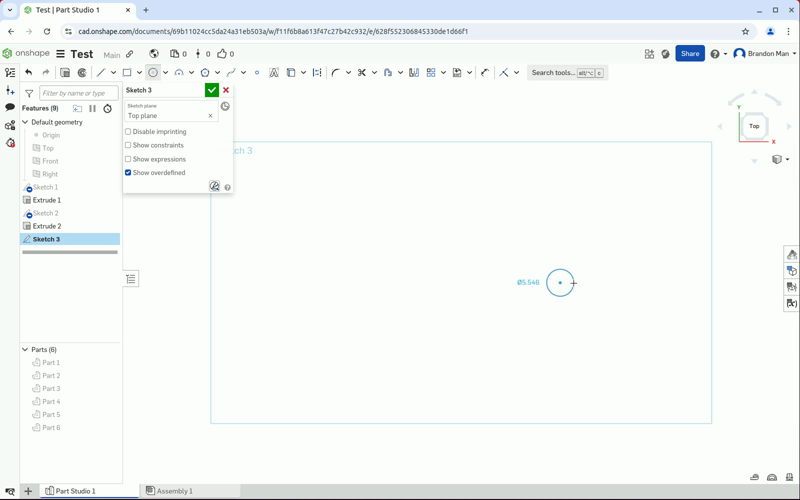
key(esc)
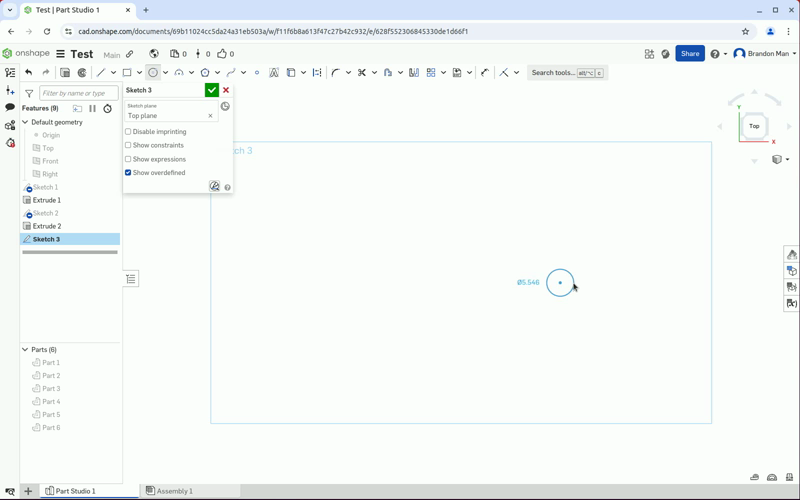
key(c)
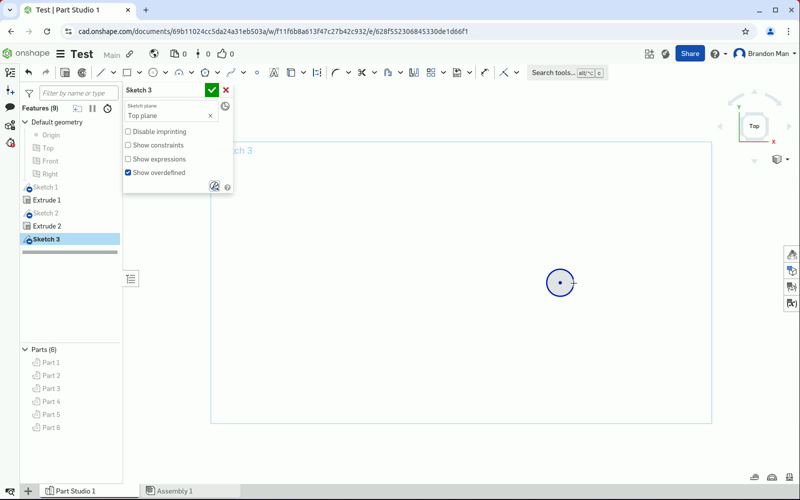
key_down(shift)
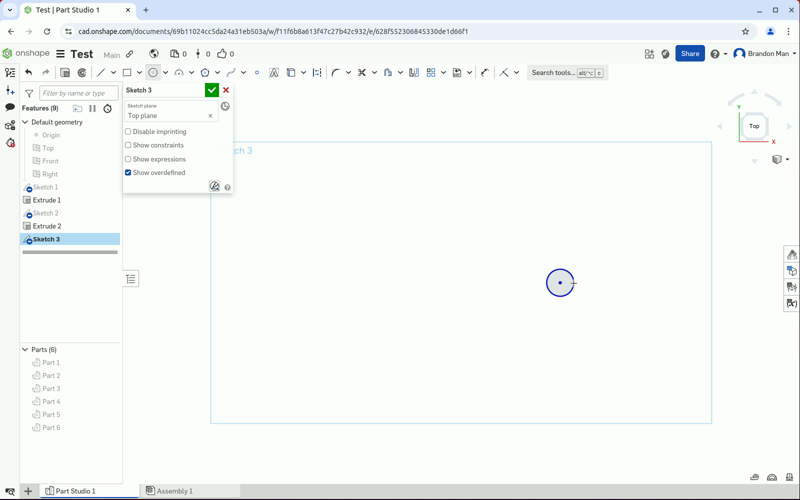
mouse_move(560, 282)
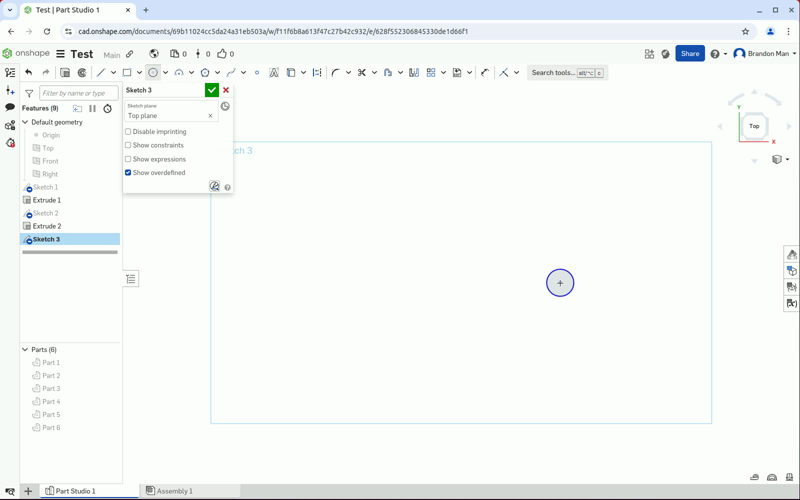
click(560, 282)
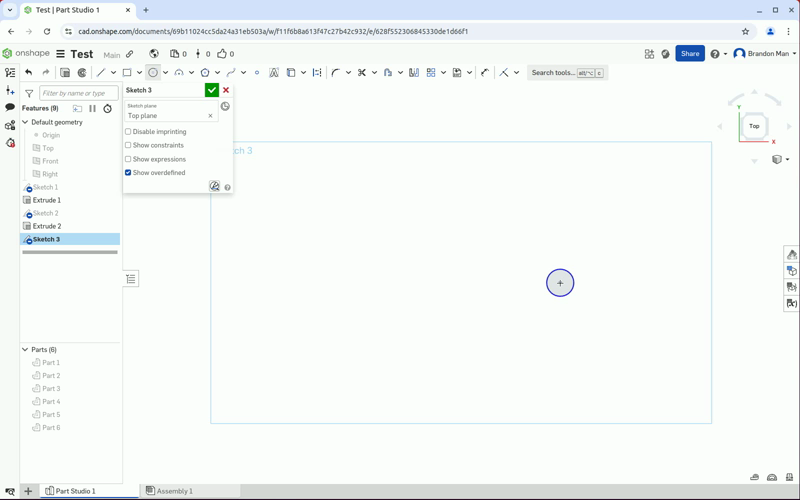
key_up(shift)
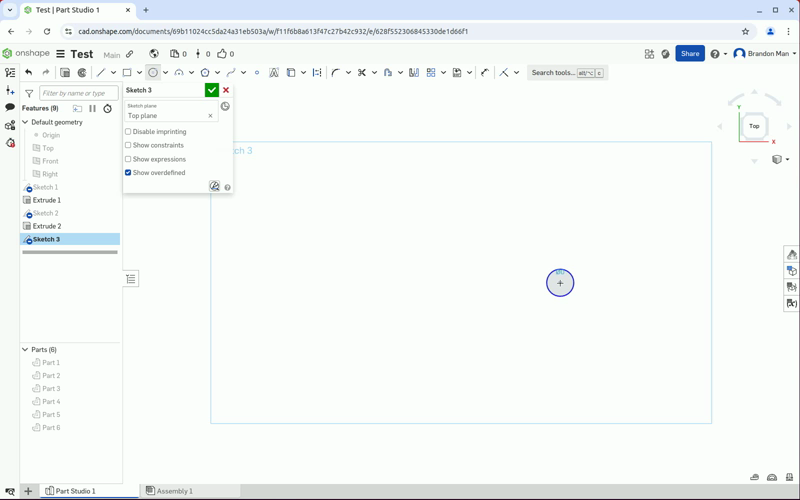
mouse_move(569, 282)
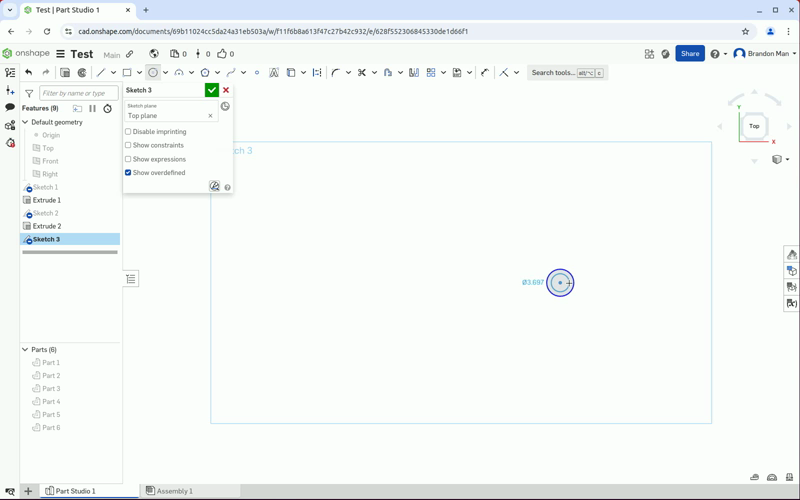
click(569, 282)
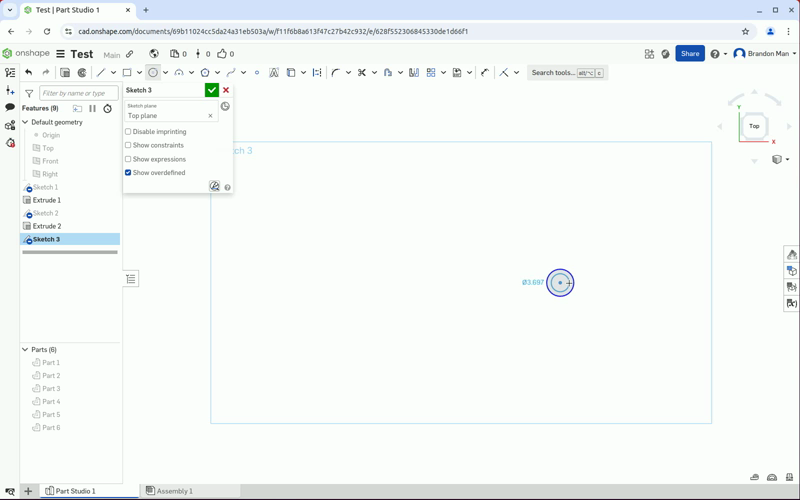
key(esc)
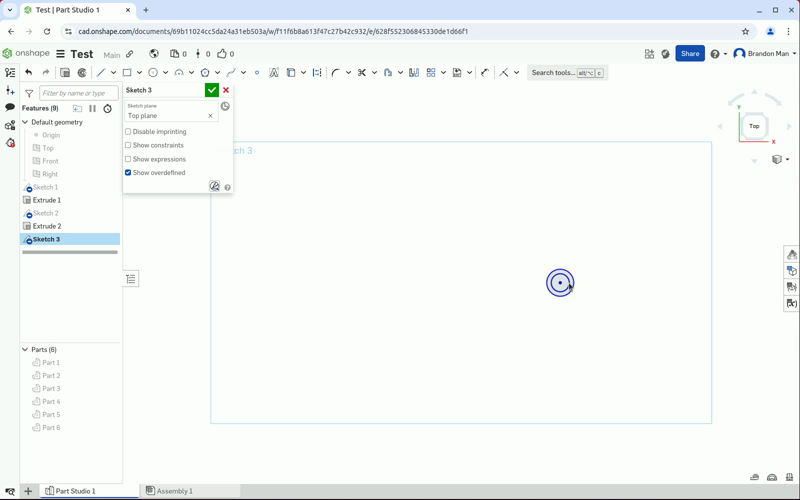
mouse_move(552, 277)
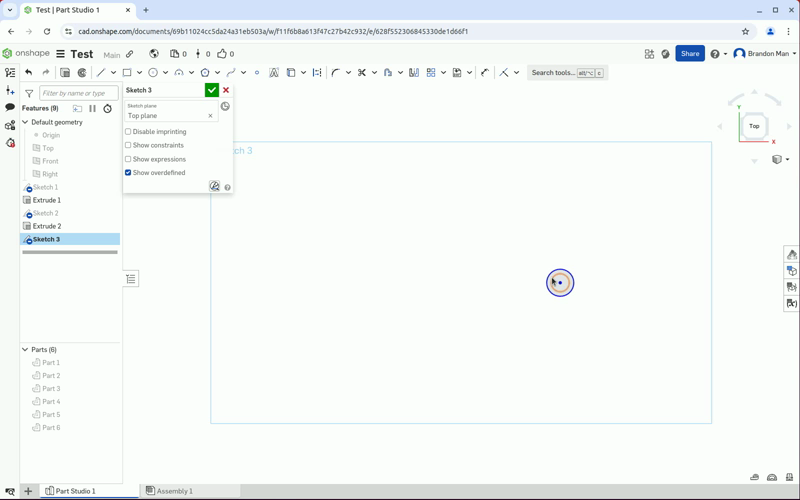
scroll(6)
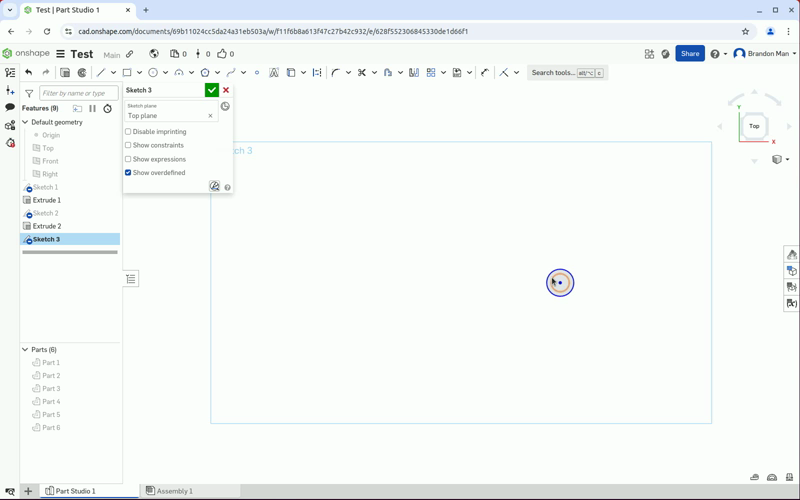
scroll(6)
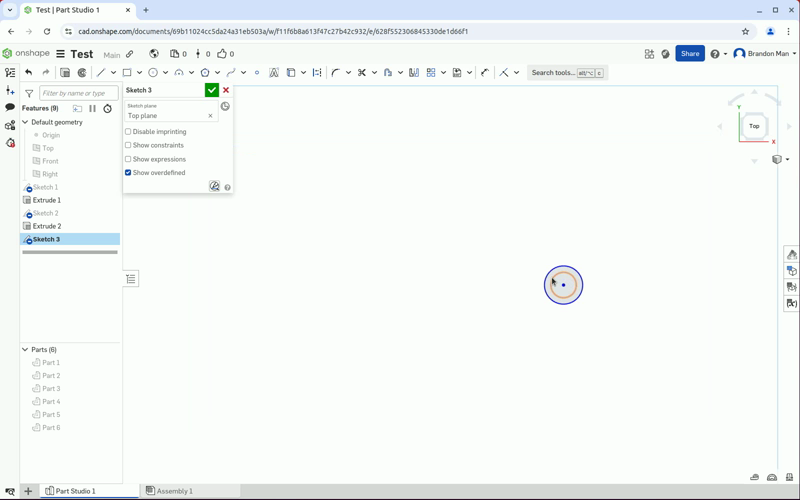
scroll(6)
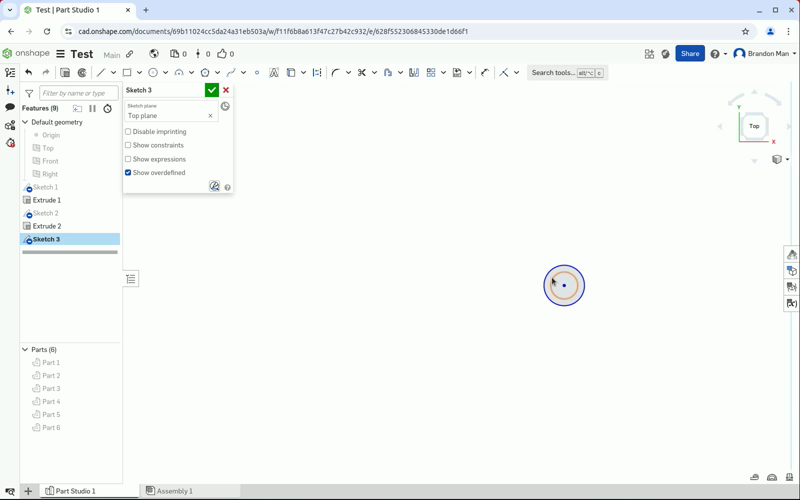
scroll(6)
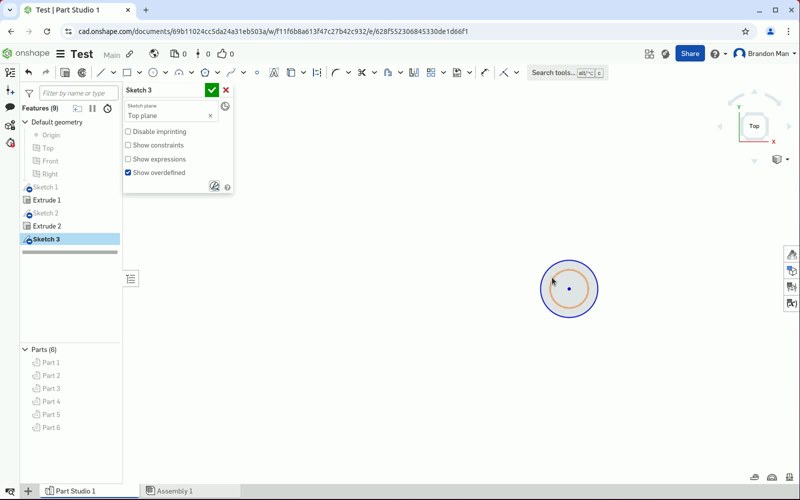
scroll(6)
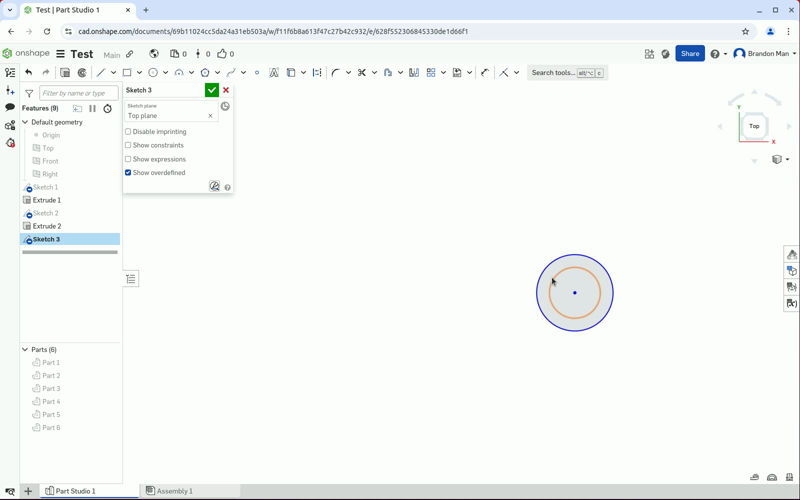
scroll(6)
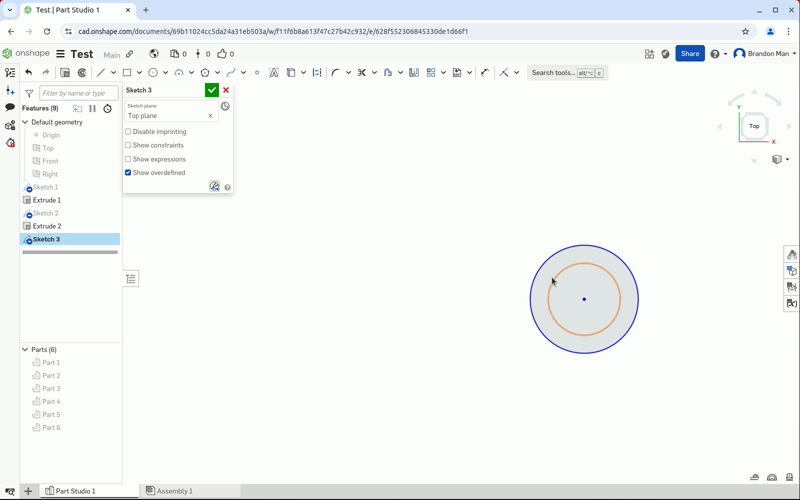
scroll(6)
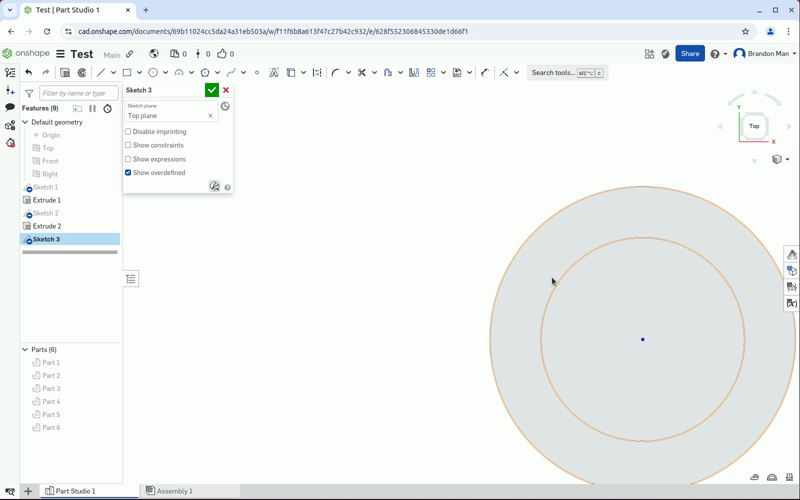
click(552, 277)
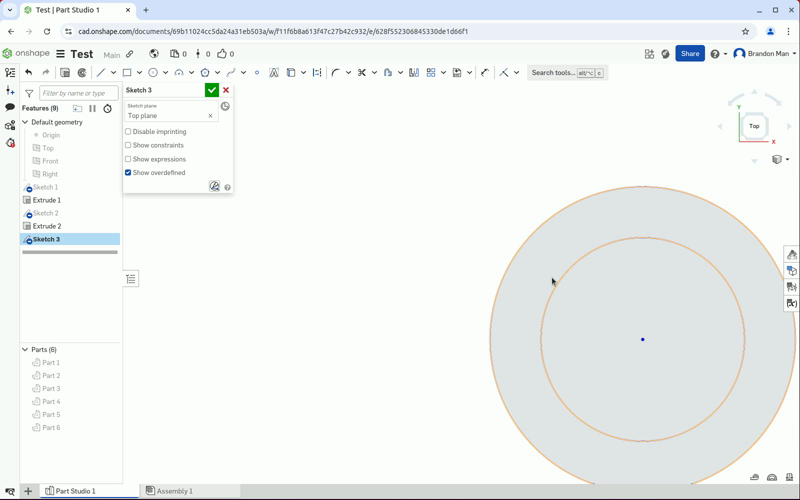
scroll(-6)
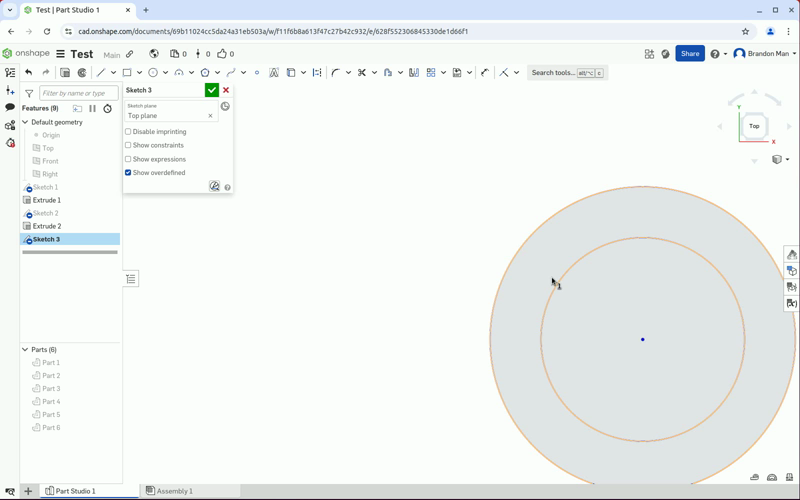
scroll(-6)
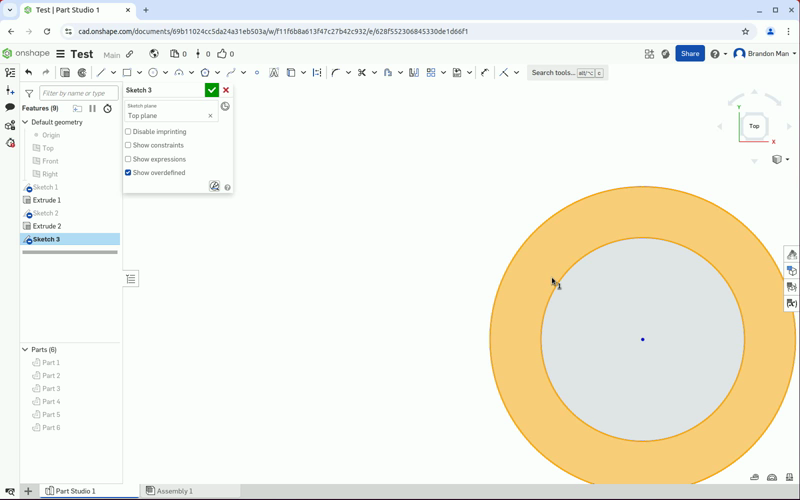
scroll(-6)
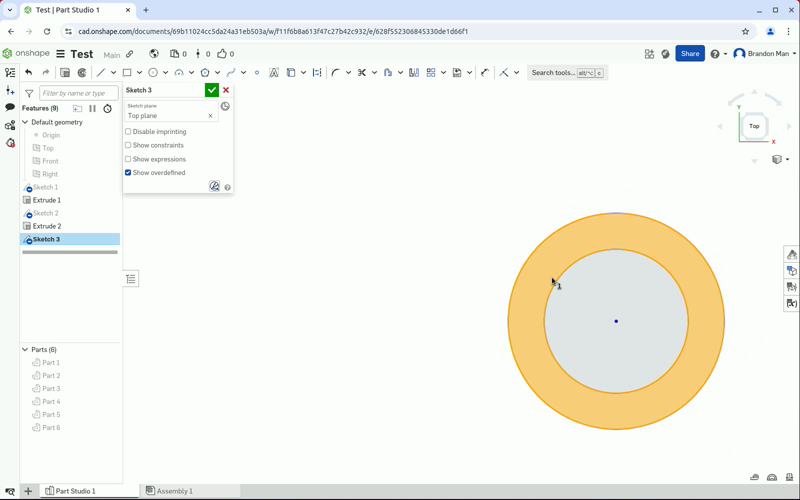
scroll(-6)
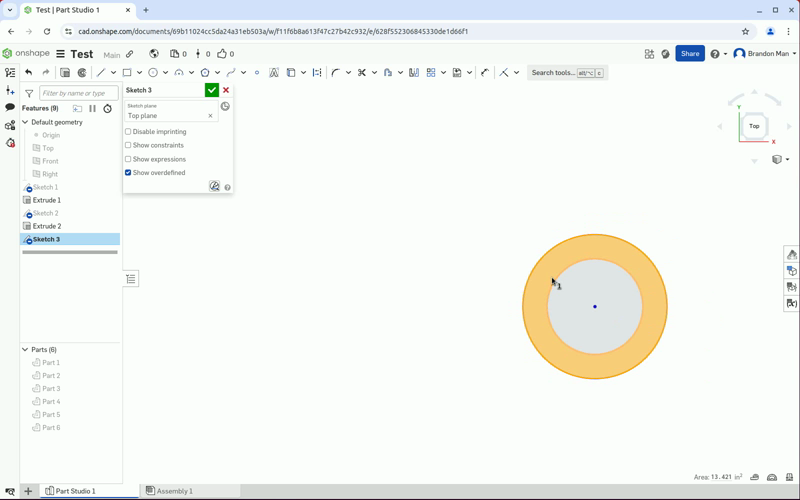
scroll(-6)
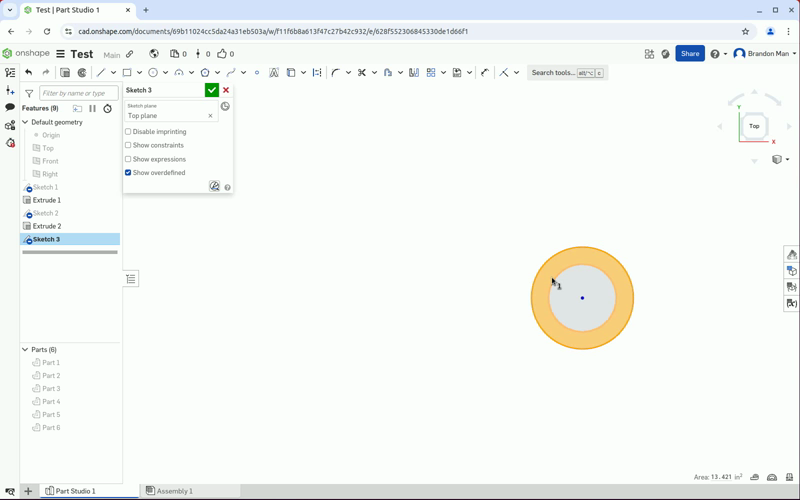
scroll(-6)
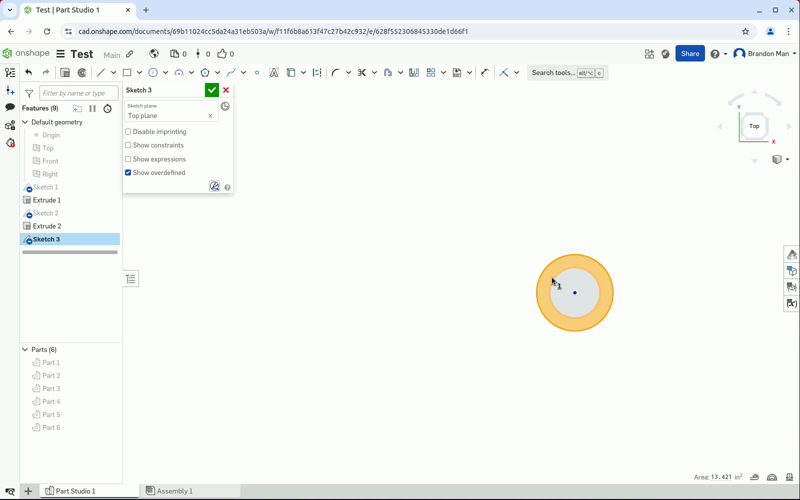
scroll(-6)
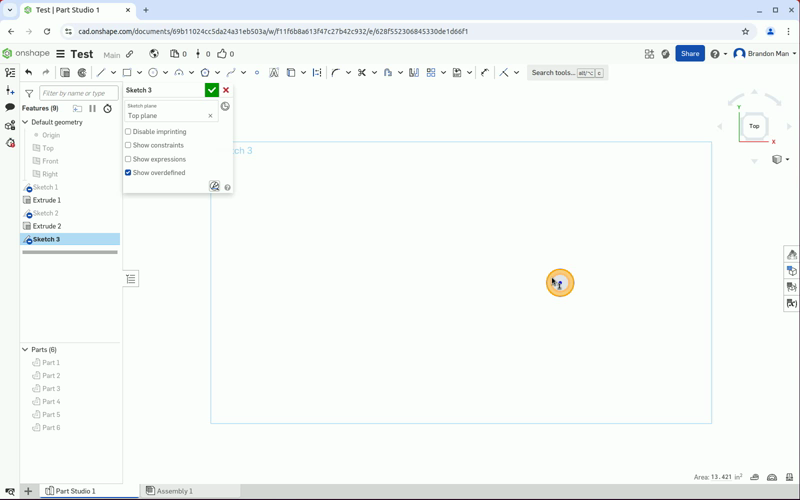
mouse_move(73, 352)
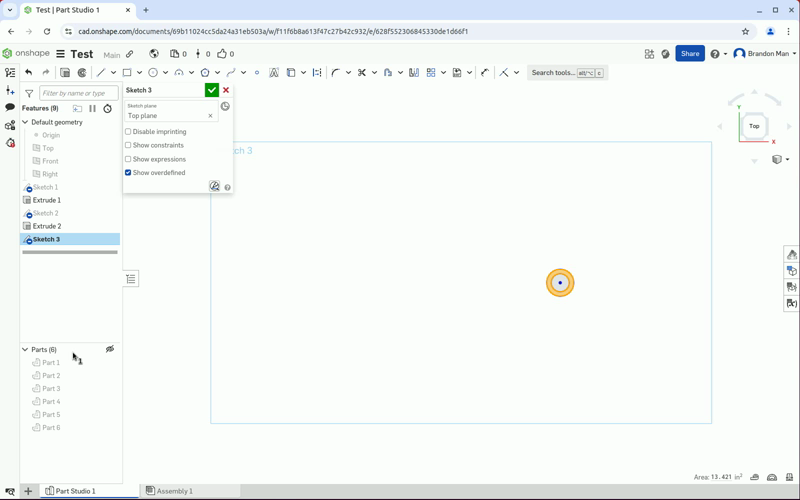
key(shift+y)
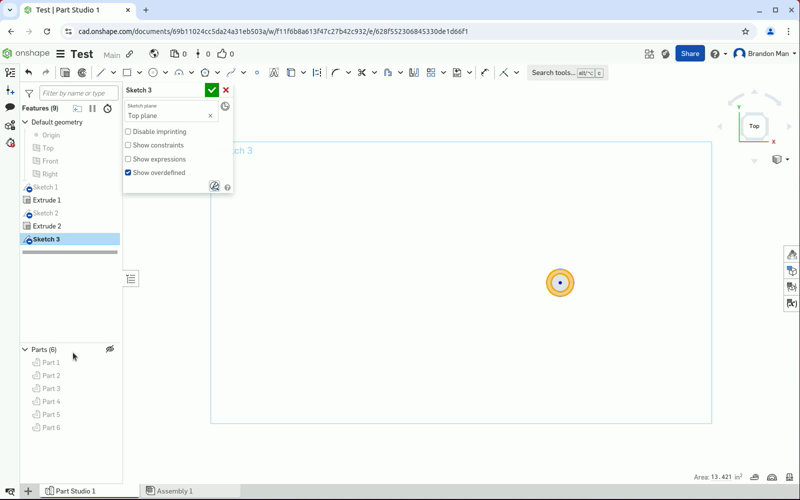
key(shift+e)
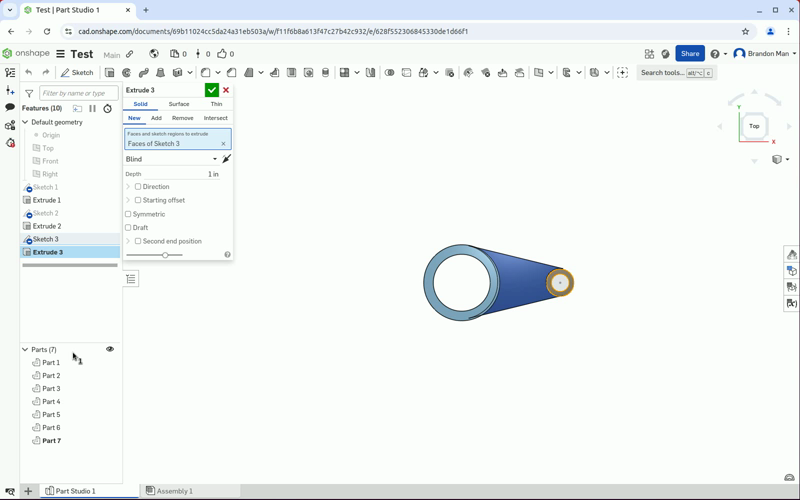
mouse_move(143, 106)
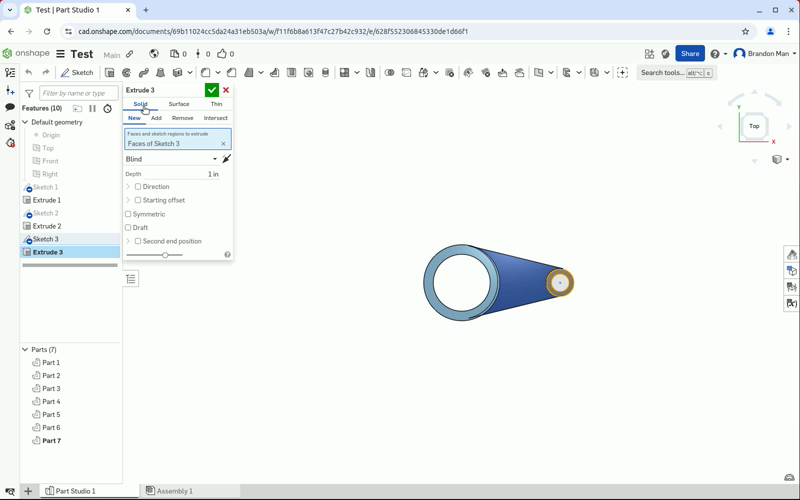
click(143, 106)
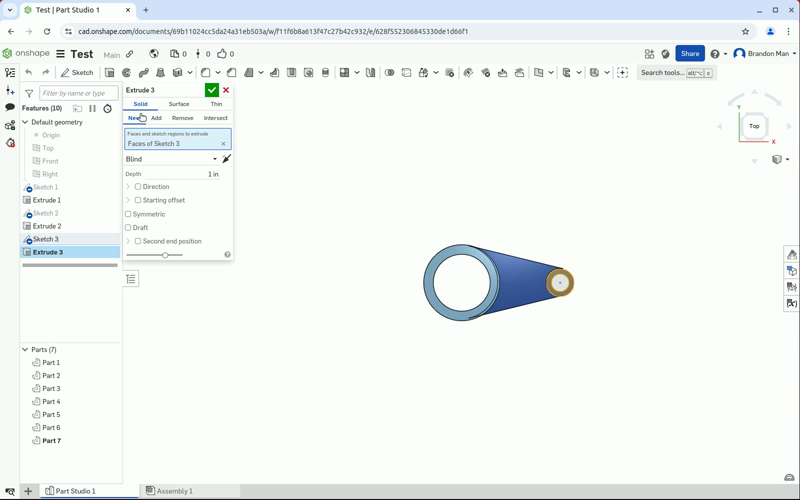
mouse_move(137, 120)
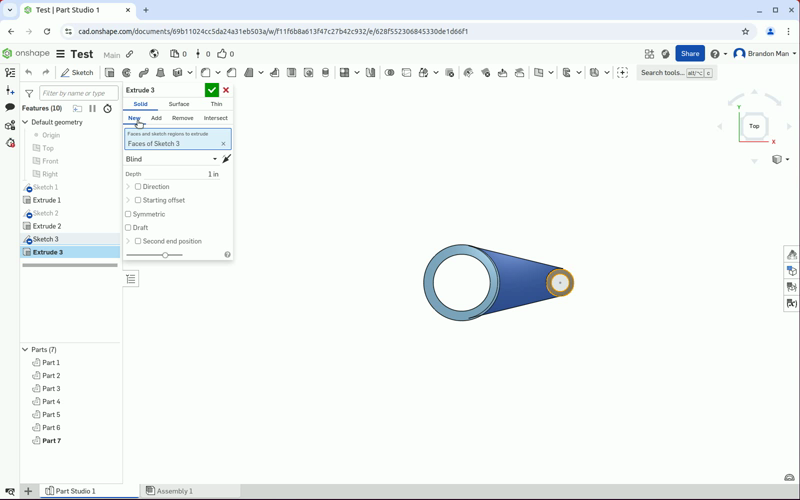
click(137, 120)
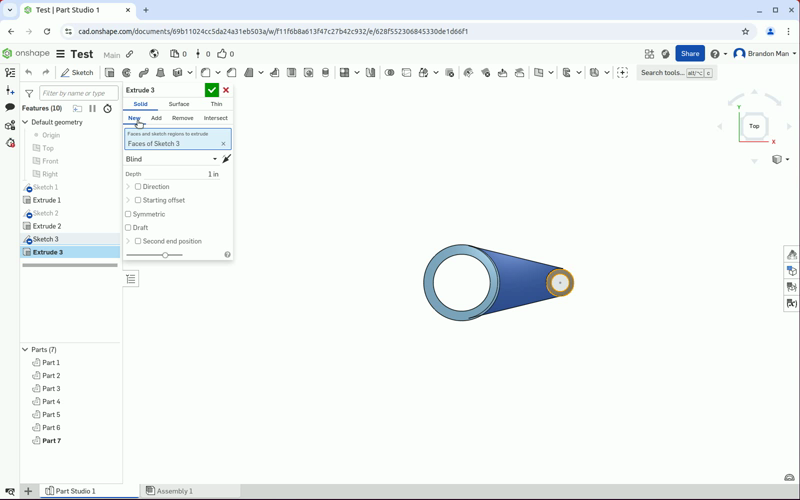
key(tab, 4)
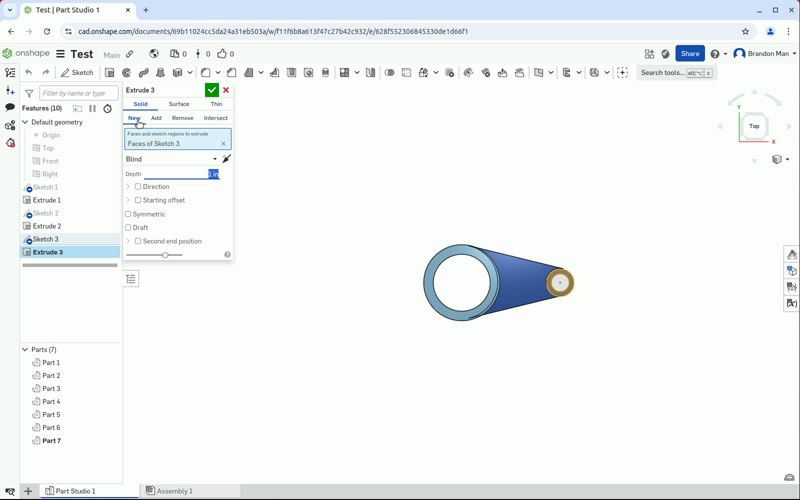
text(3.851)
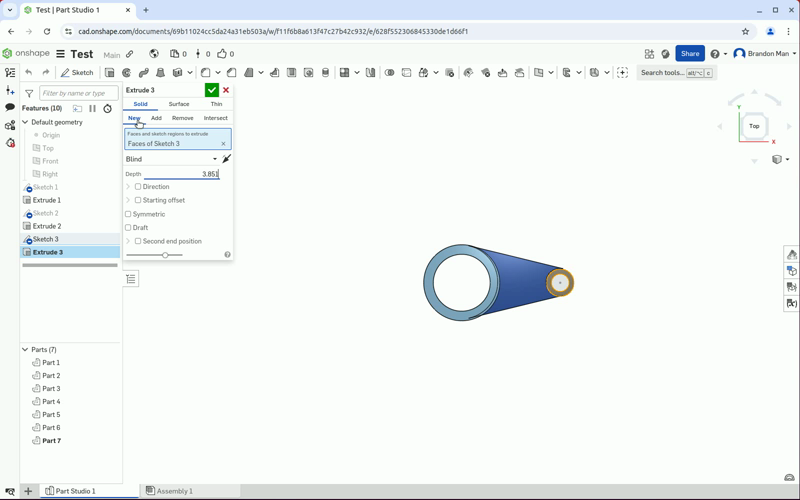
key(enter)
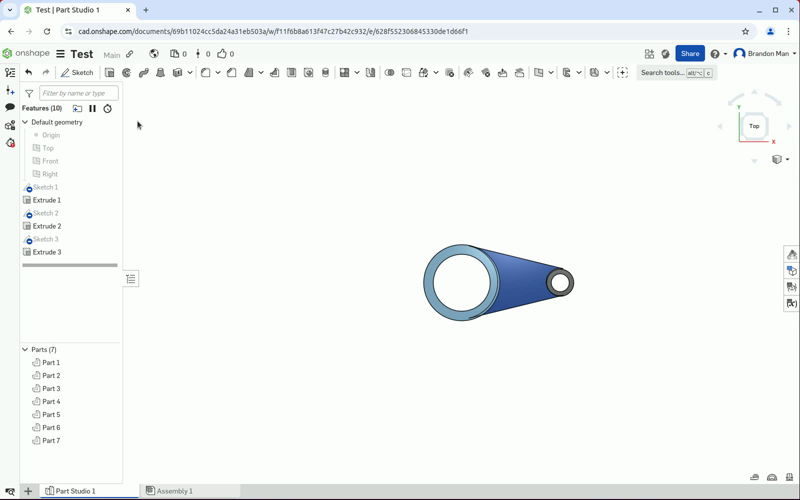
key(shift+h)
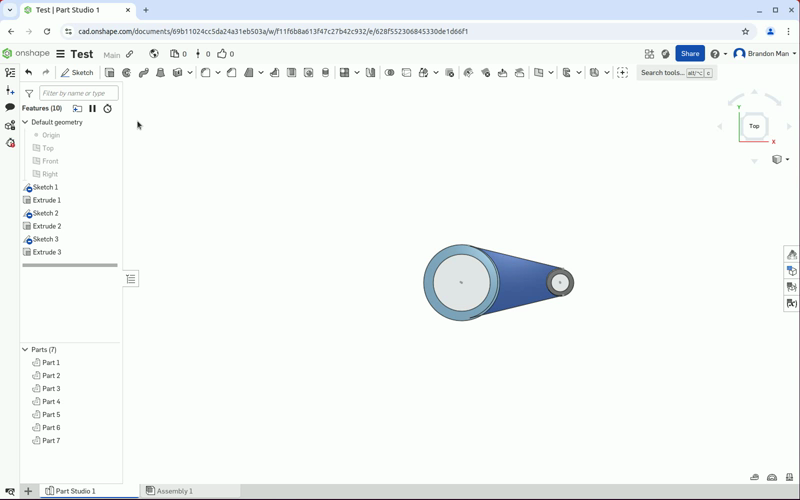
key(shift+h)
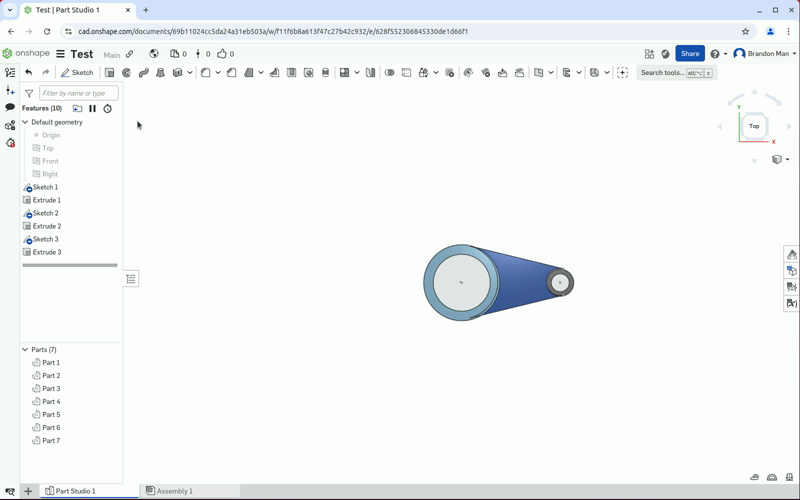
key(shift+7)
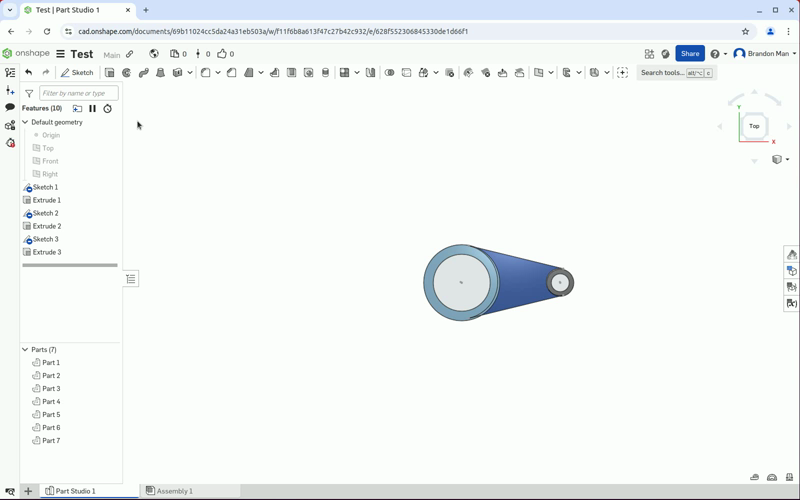
key(up, 3)
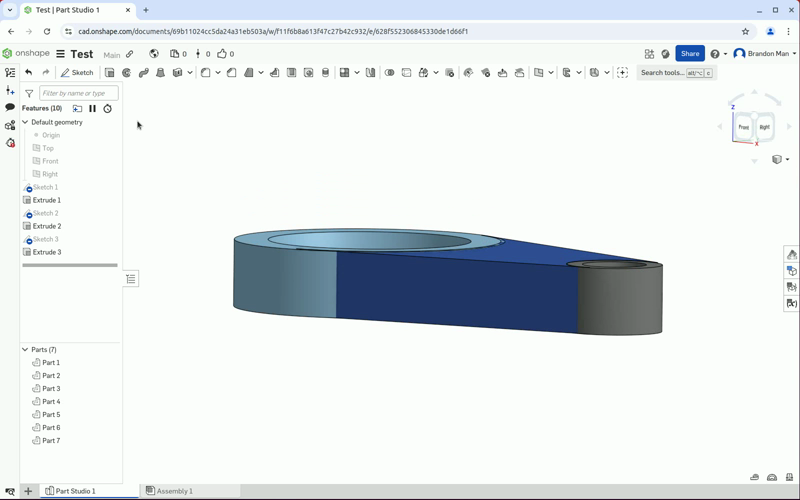
key(left, 3)
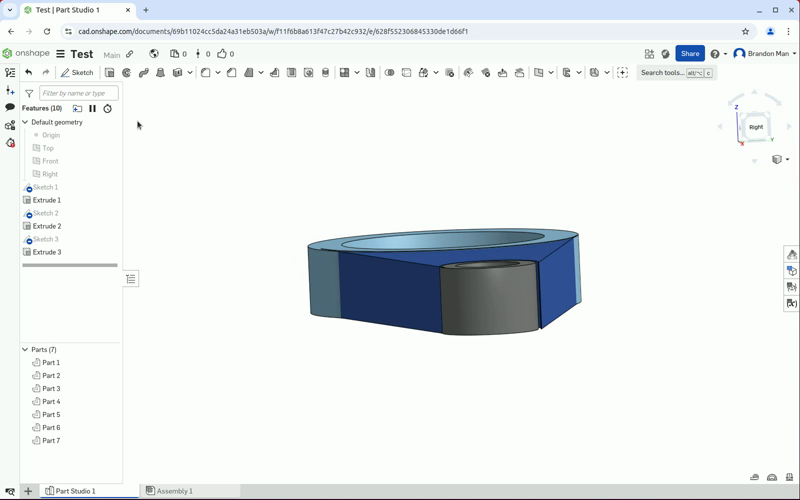
key(right, 3)
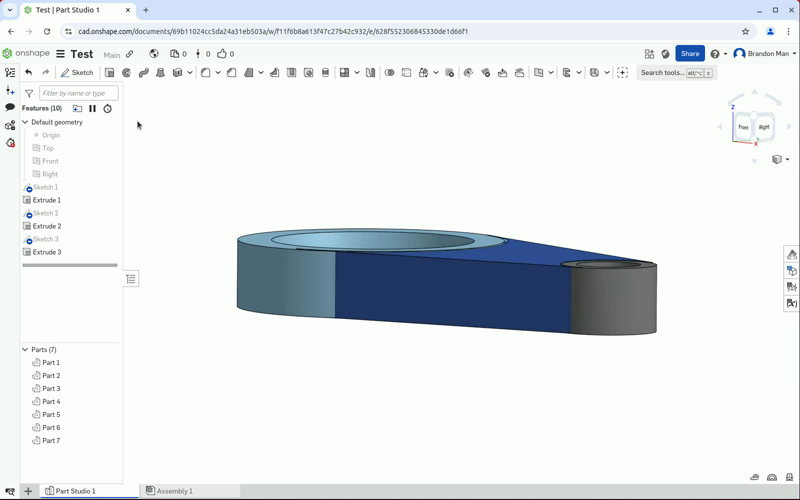
key(down, 3)
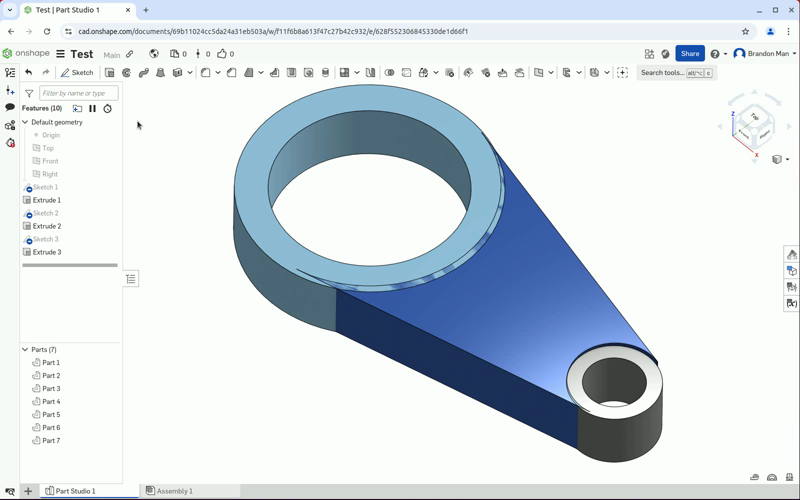
mouse_move(73, 189)
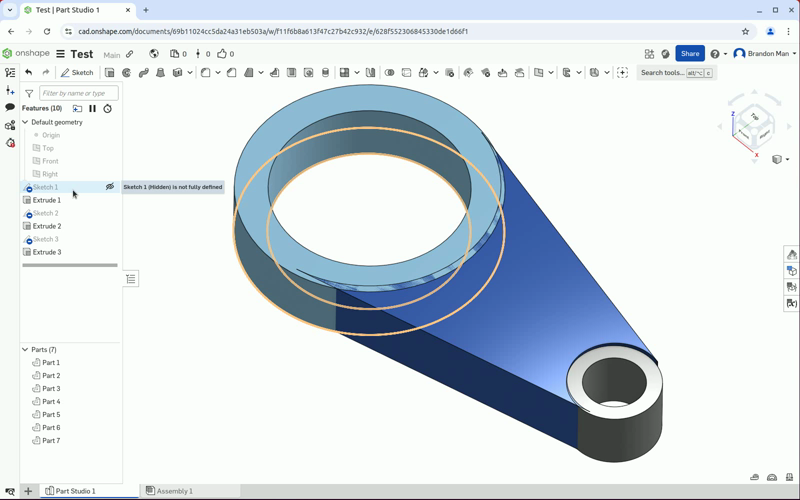
click(73, 189)